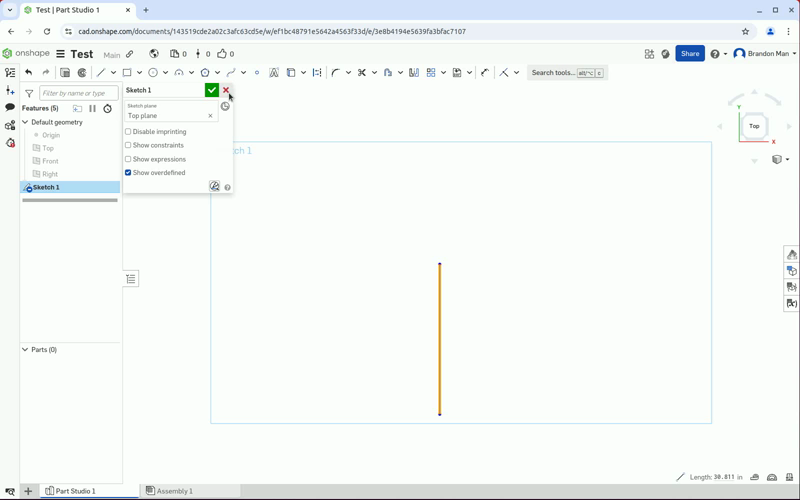
key(shift+h)
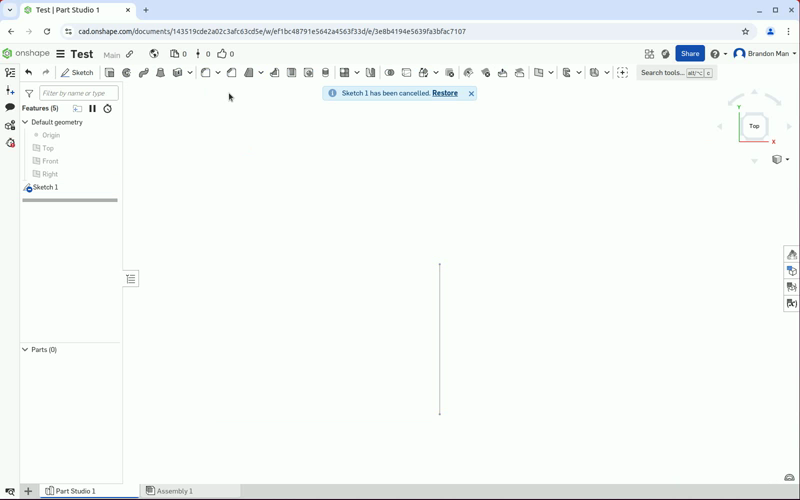
key(shift+s)
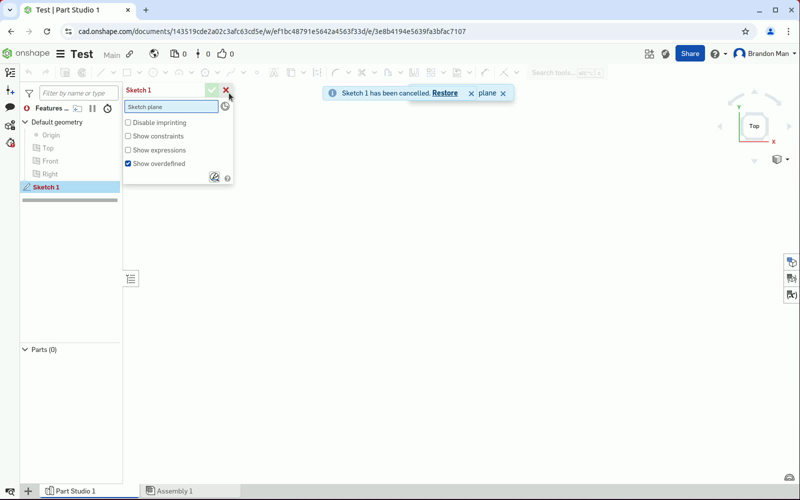
mouse_move(73, 150)
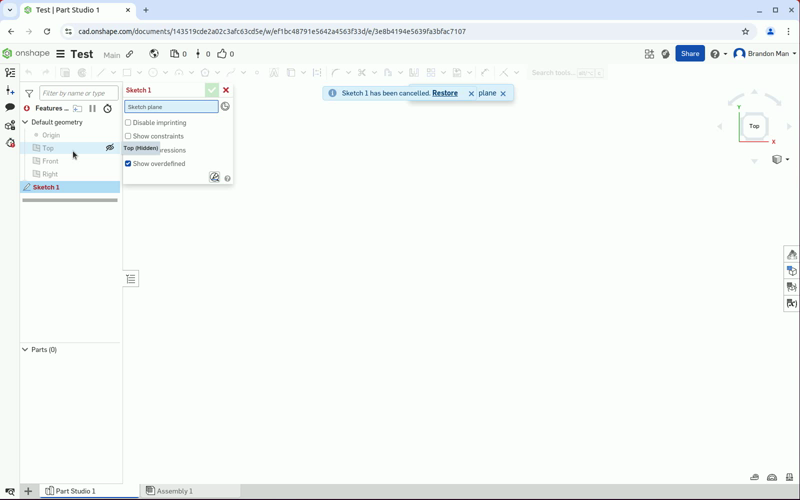
click(73, 150)
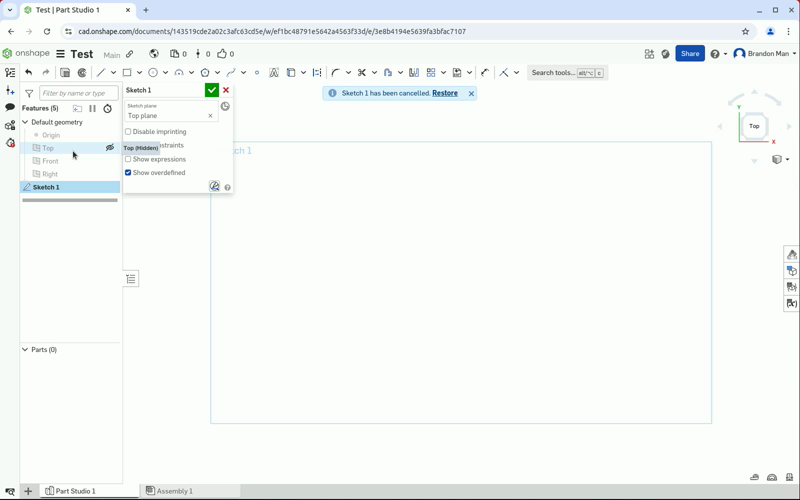
mouse_move(73, 352)
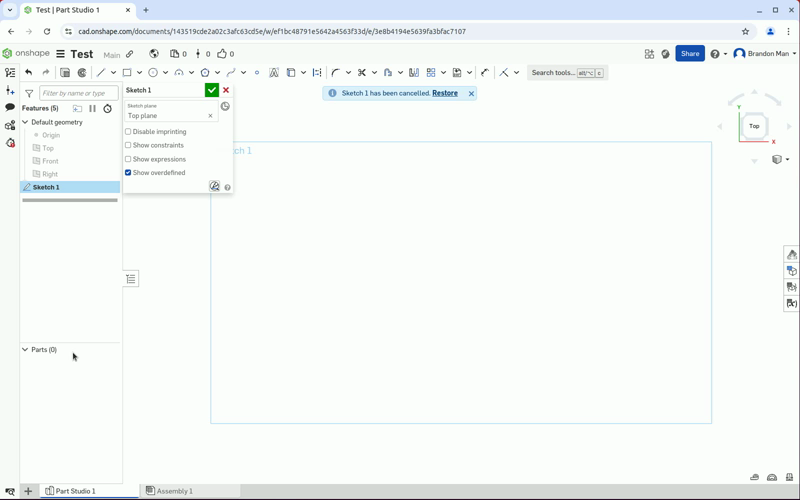
key(y)
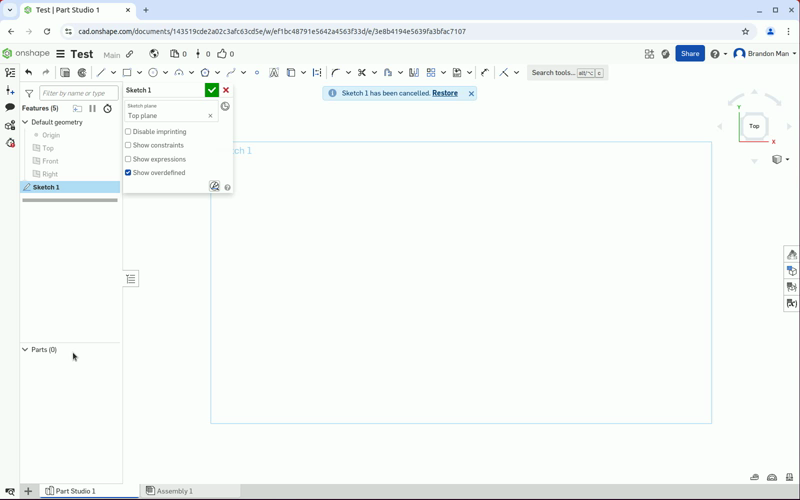
key(l)
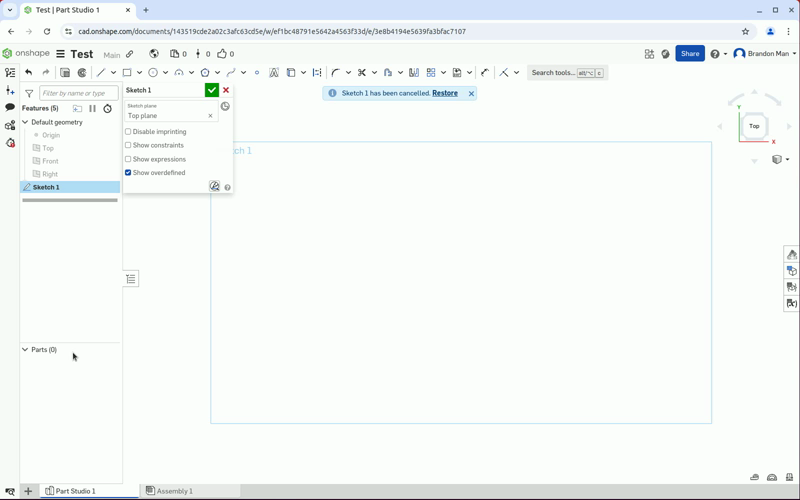
key_down(shift)
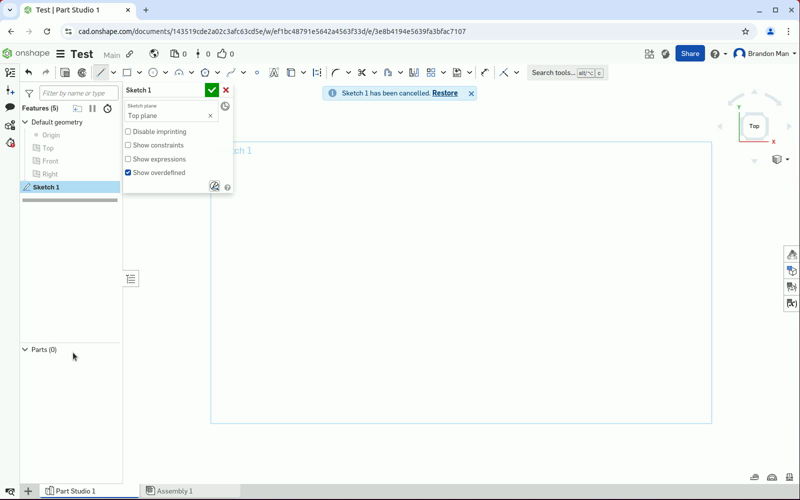
mouse_move(348, 365)
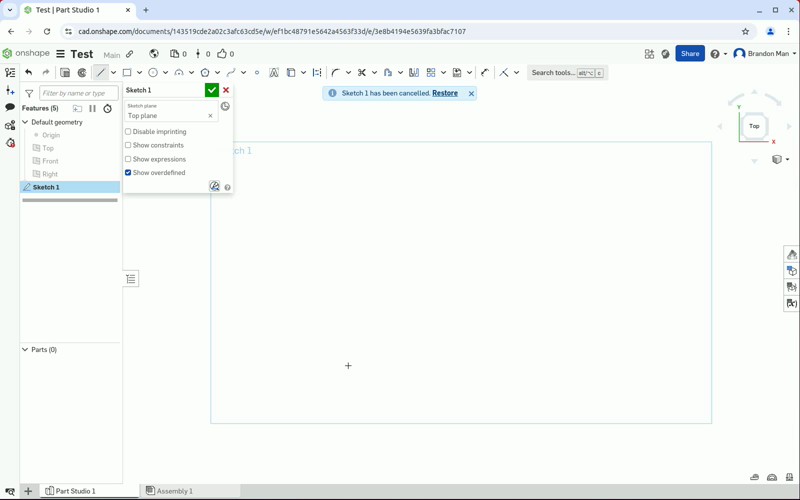
click(348, 365)
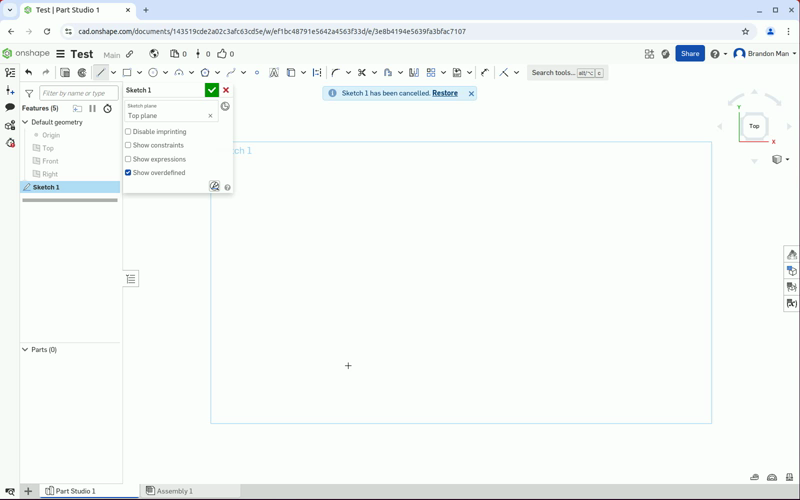
key_up(shift)
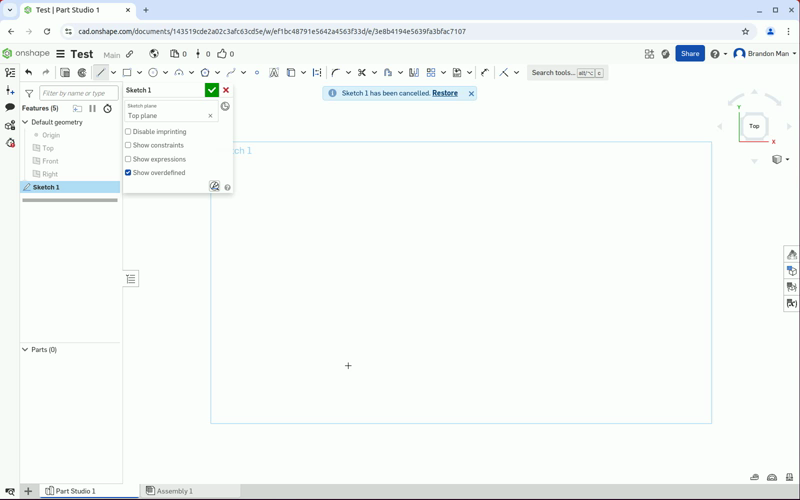
key_down(shift)
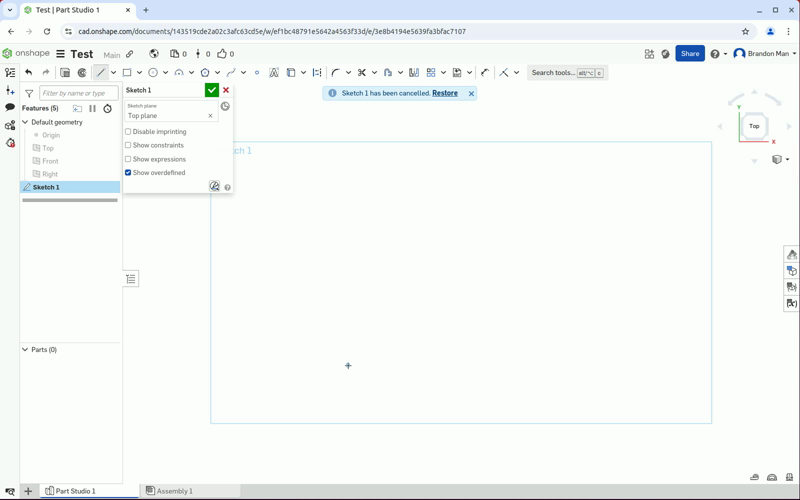
mouse_move(572, 365)
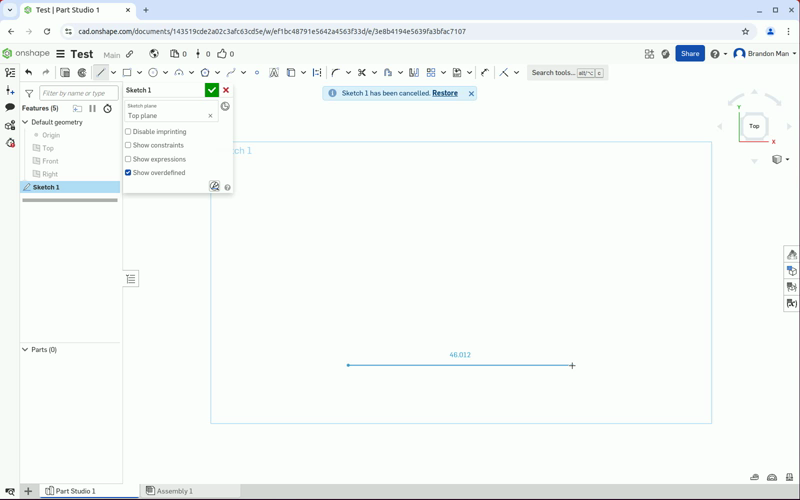
click(572, 365)
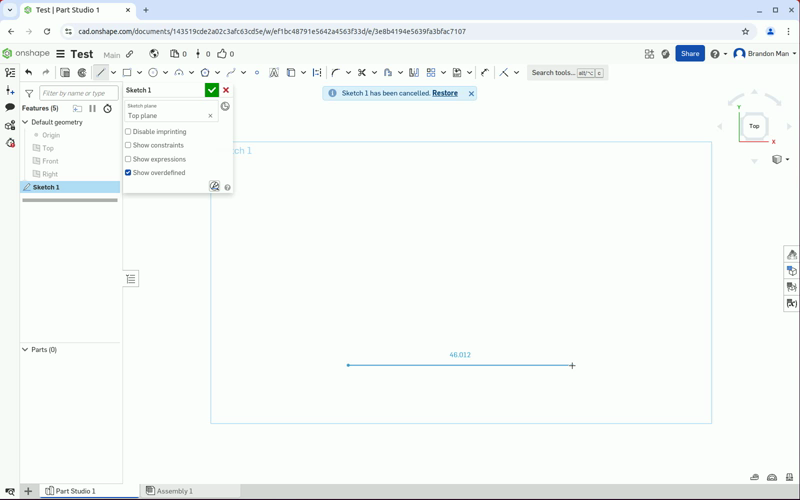
key_up(shift)
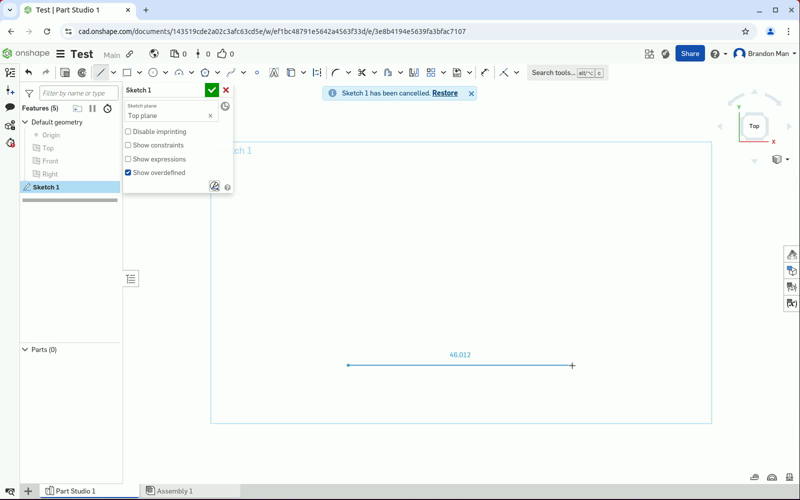
key_down(shift)
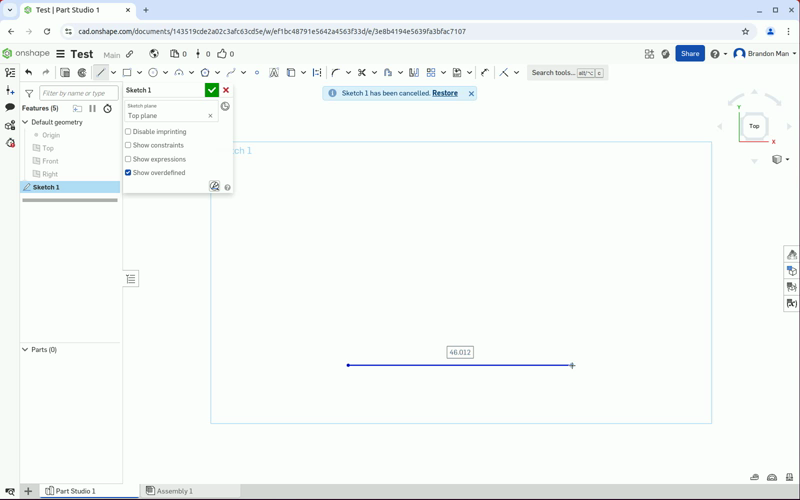
mouse_move(572, 200)
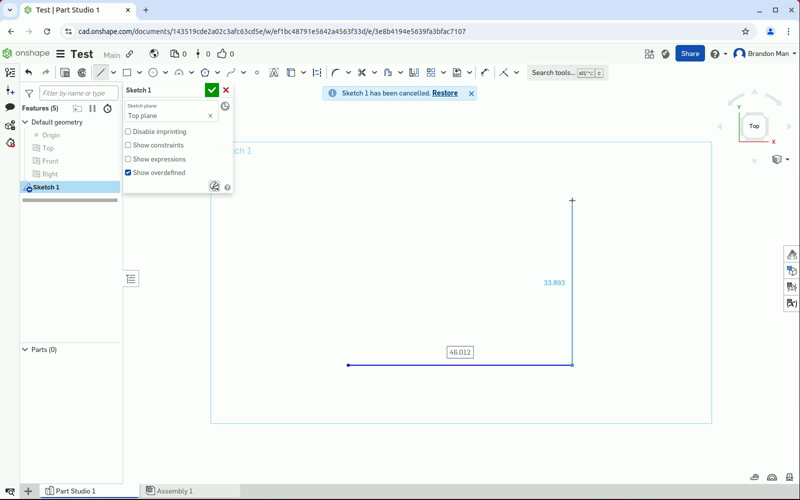
click(572, 200)
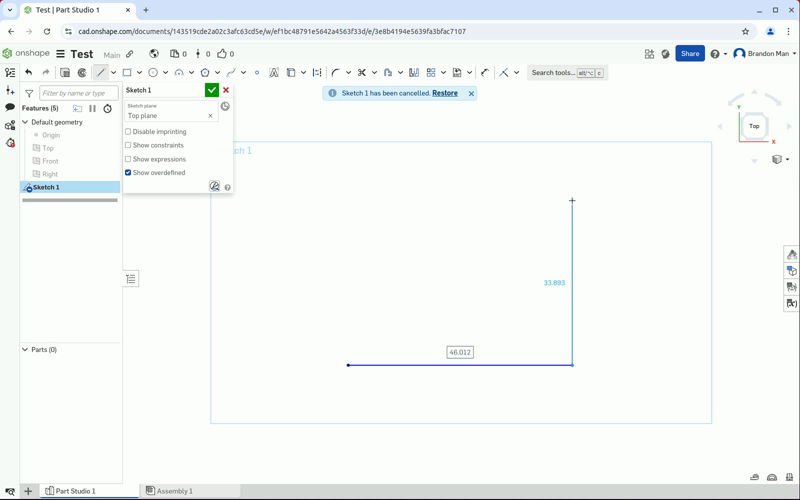
key_up(shift)
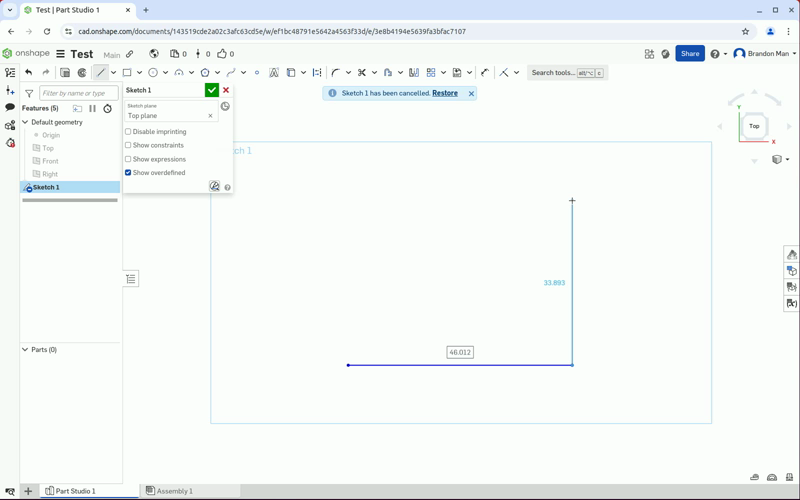
key_down(shift)
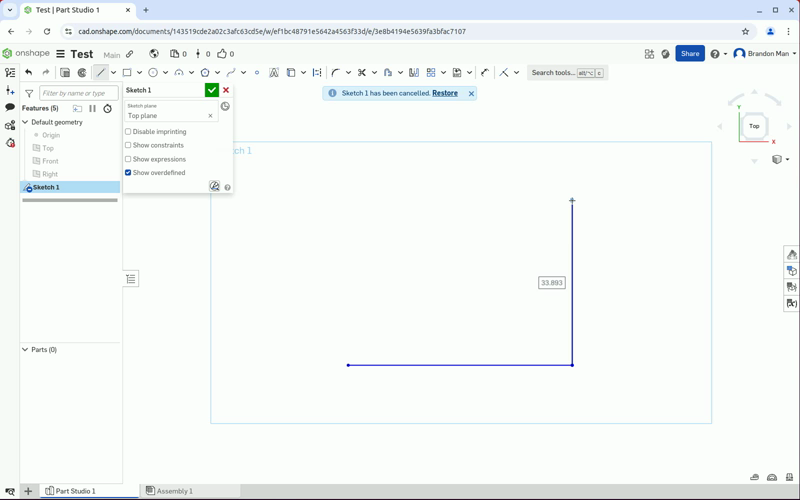
mouse_move(348, 200)
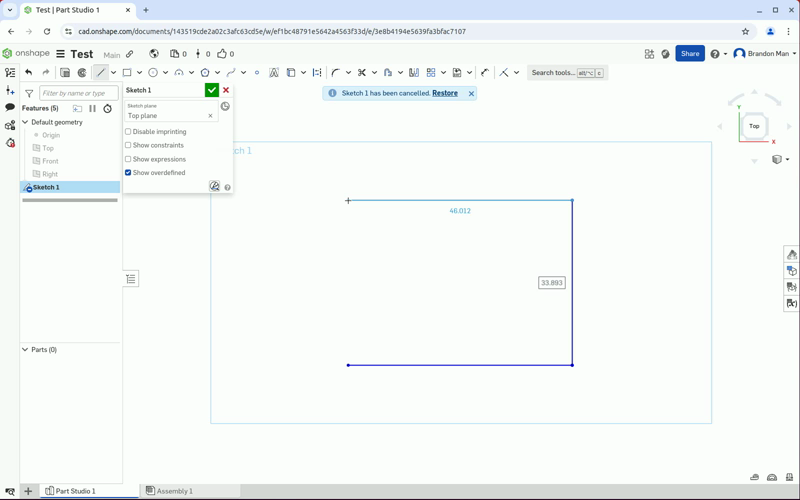
click(348, 200)
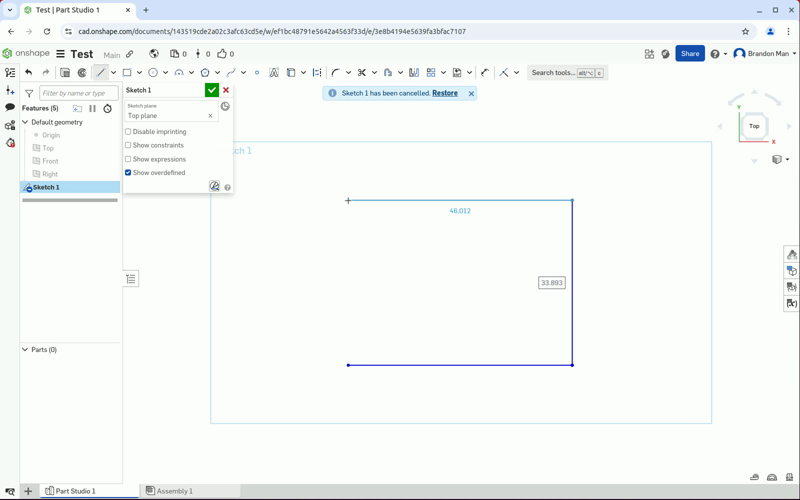
key_up(shift)
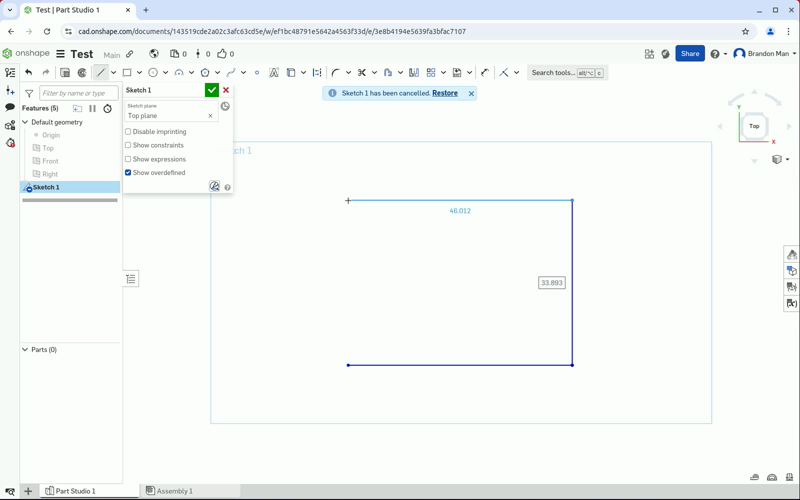
key_down(shift)
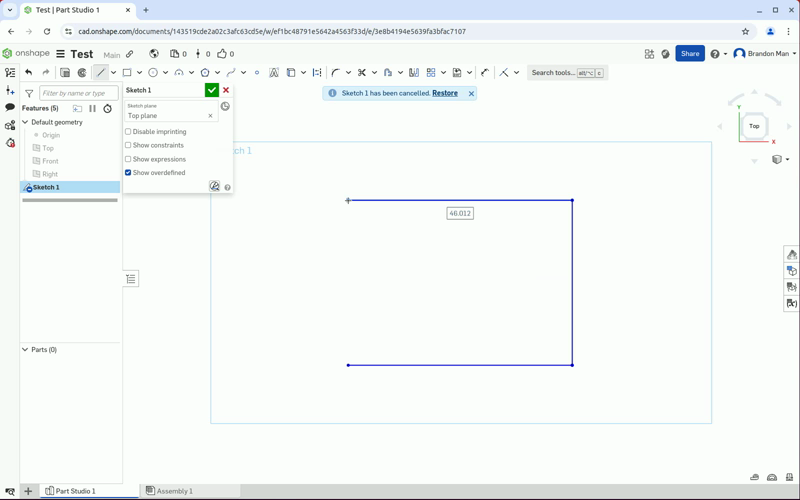
mouse_move(348, 365)
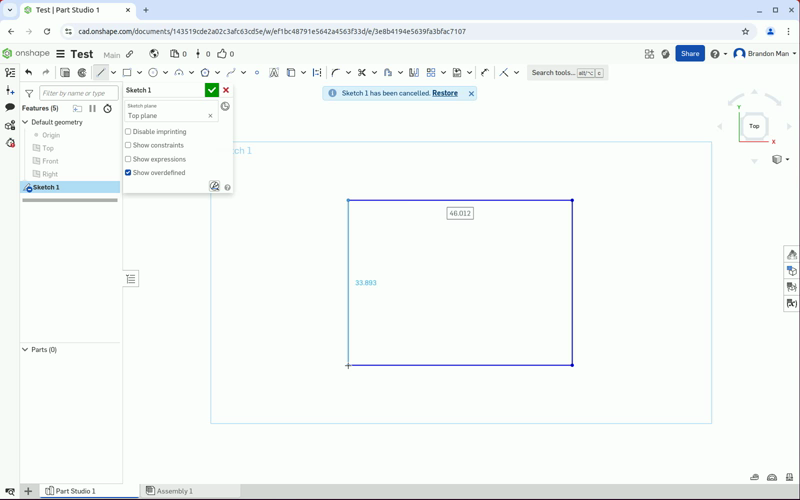
key_up(shift)
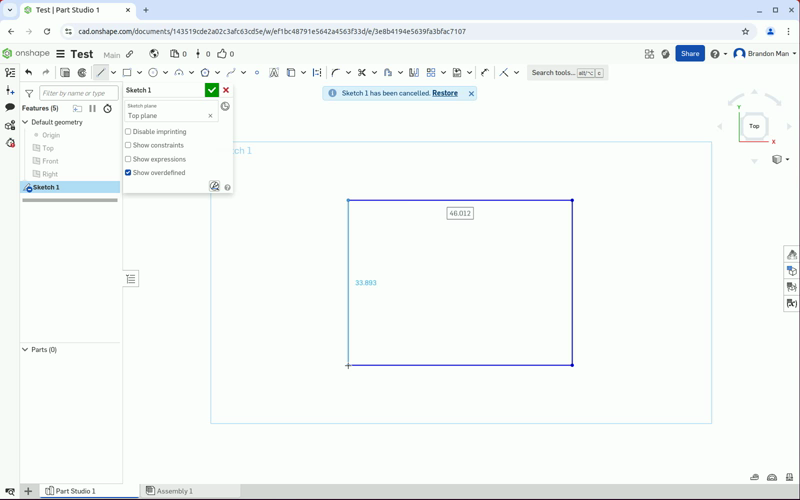
click(348, 365)
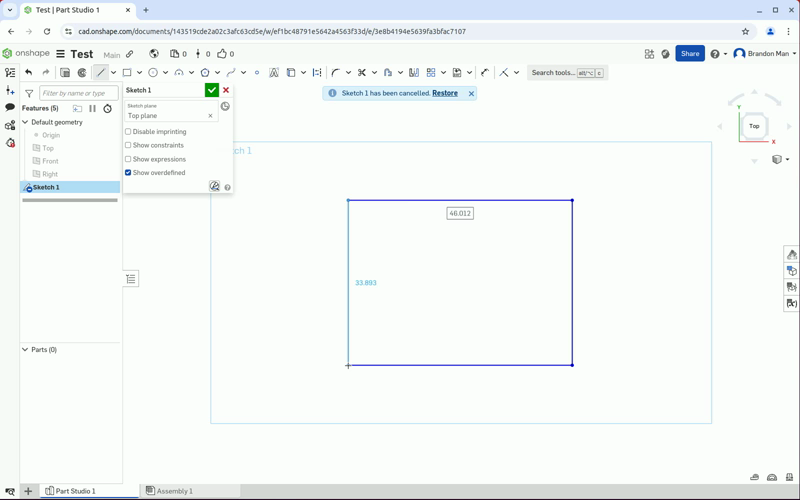
key(esc)
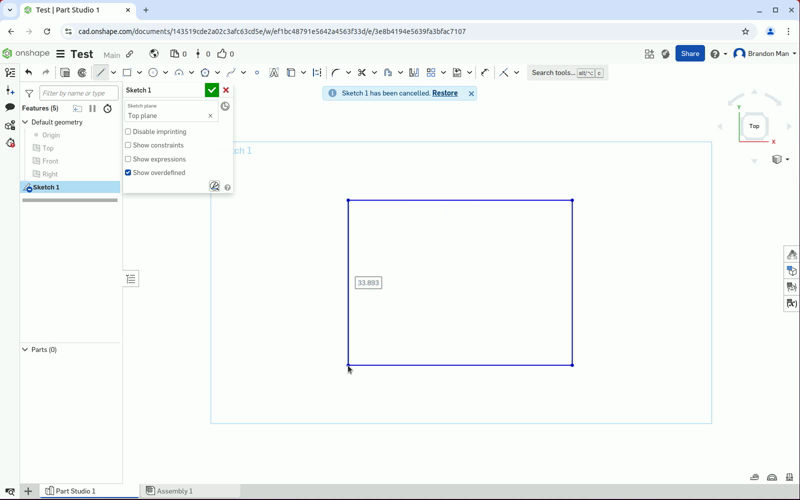
mouse_move(478, 250)
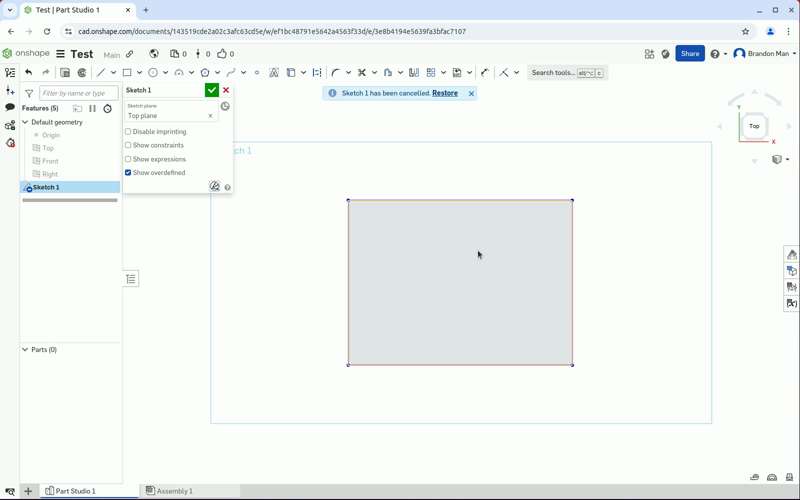
click(478, 250)
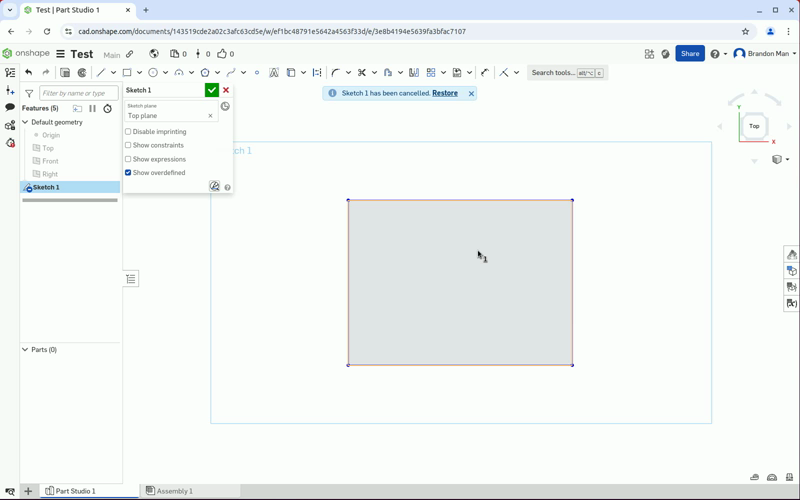
mouse_move(73, 352)
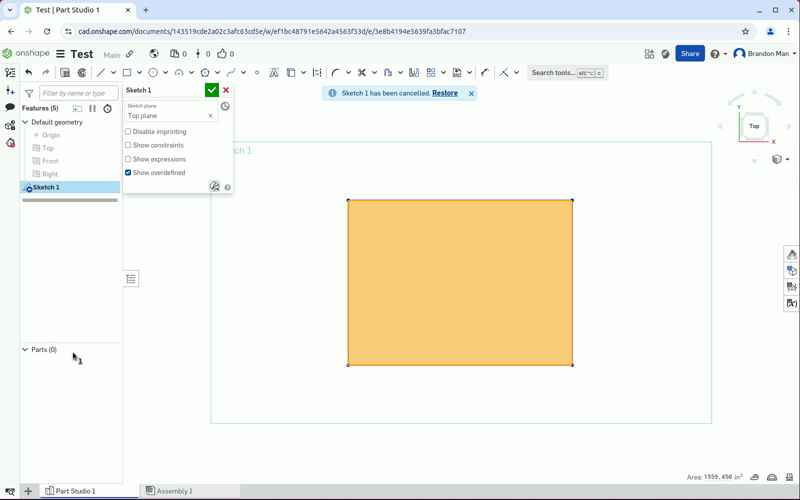
key(shift+y)
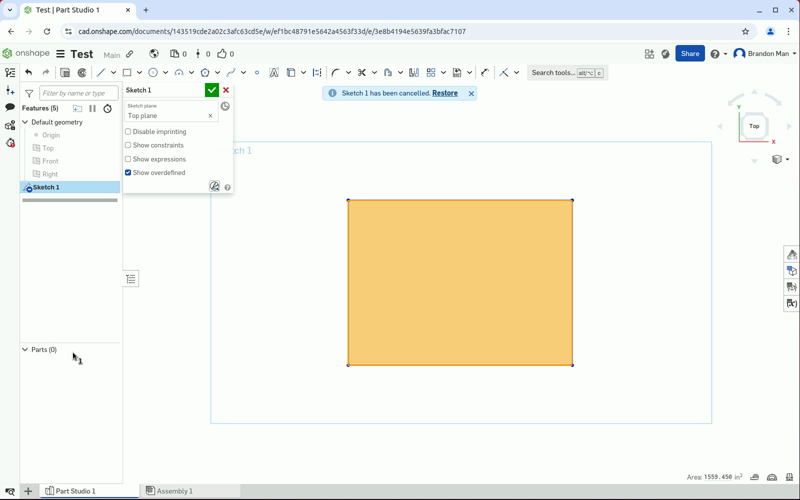
key(shift+e)
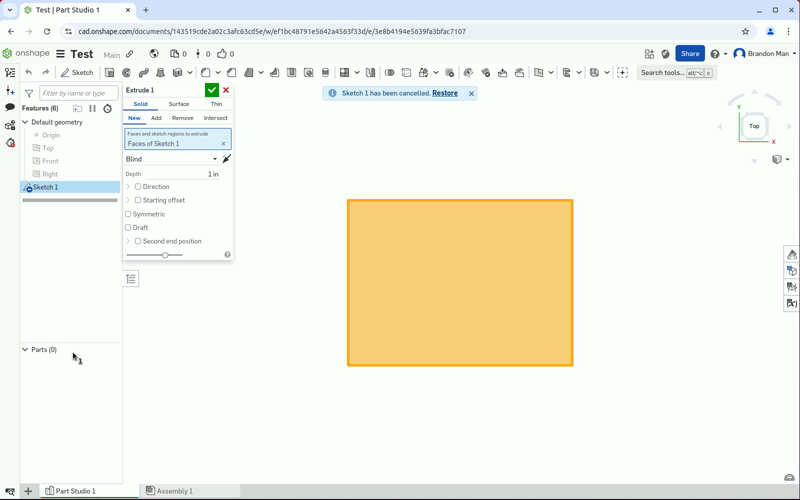
mouse_move(143, 106)
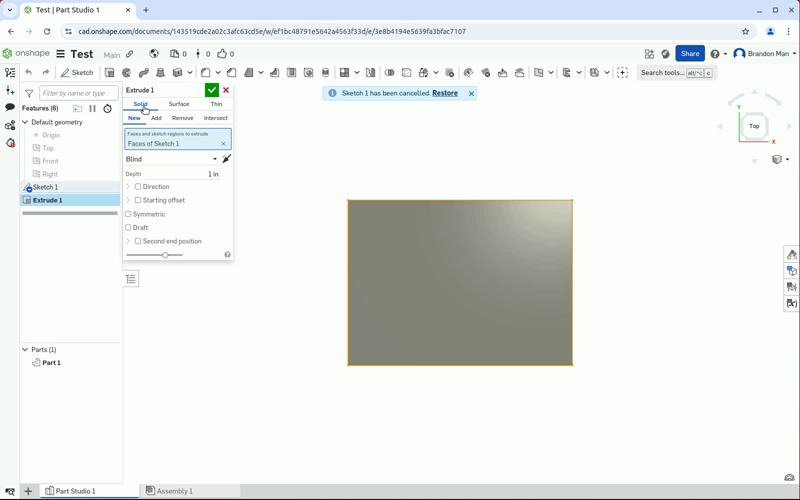
click(143, 106)
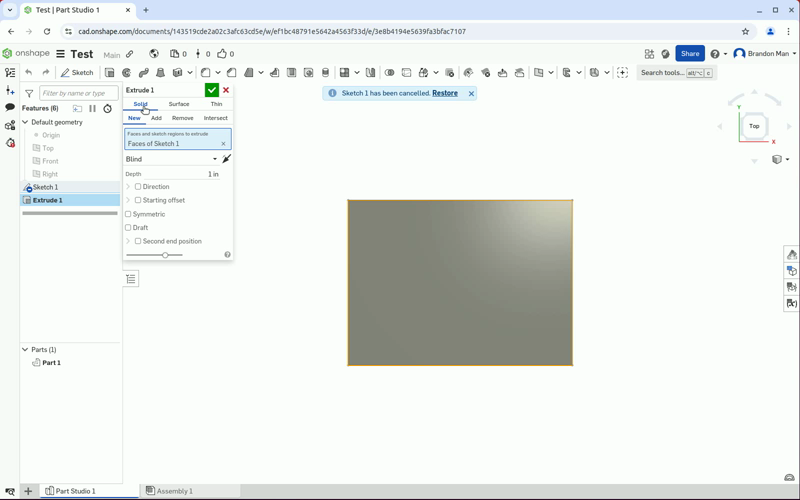
mouse_move(137, 120)
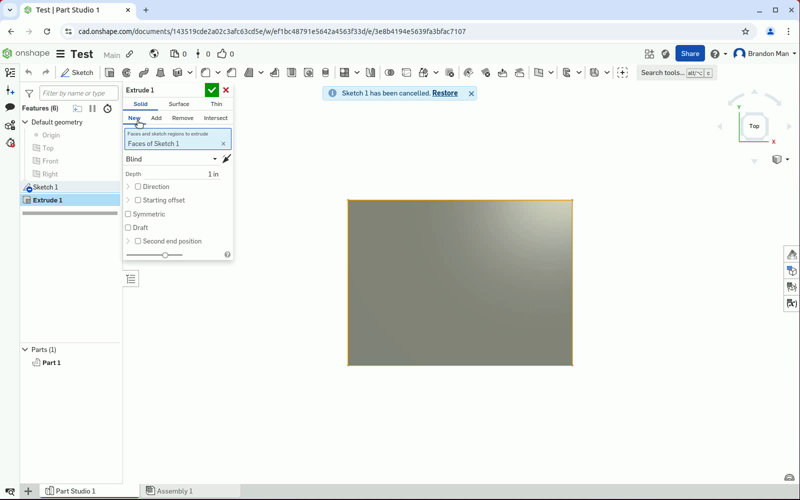
click(137, 120)
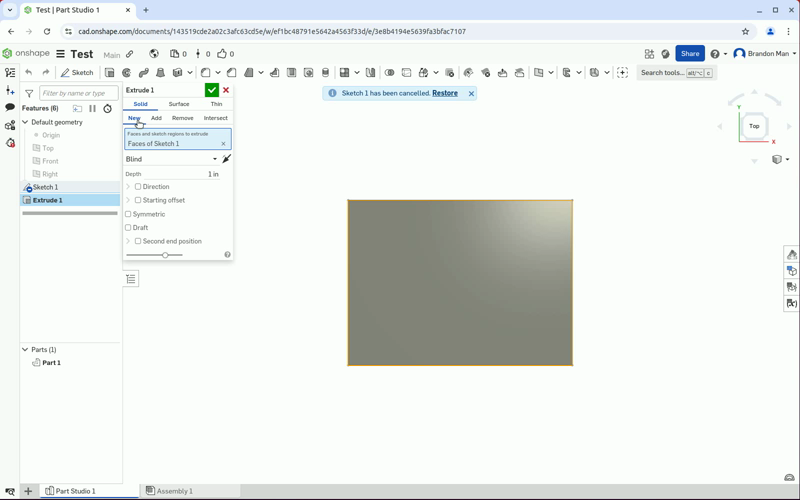
key(tab, 4)
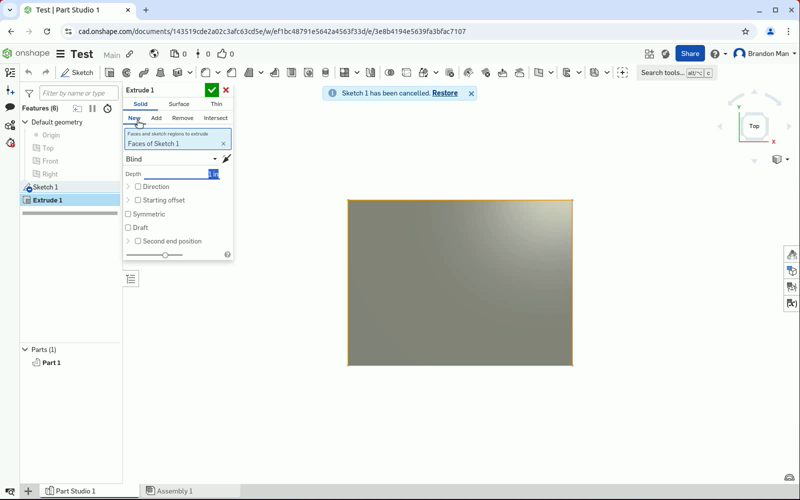
text(17.09)
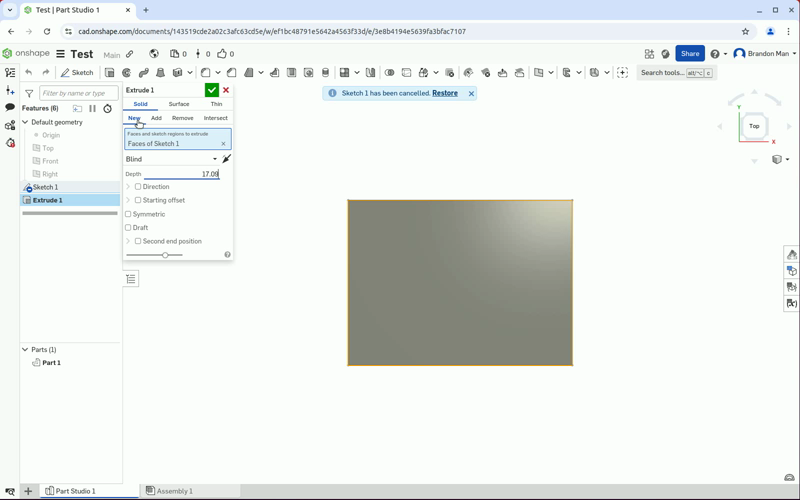
key(enter)
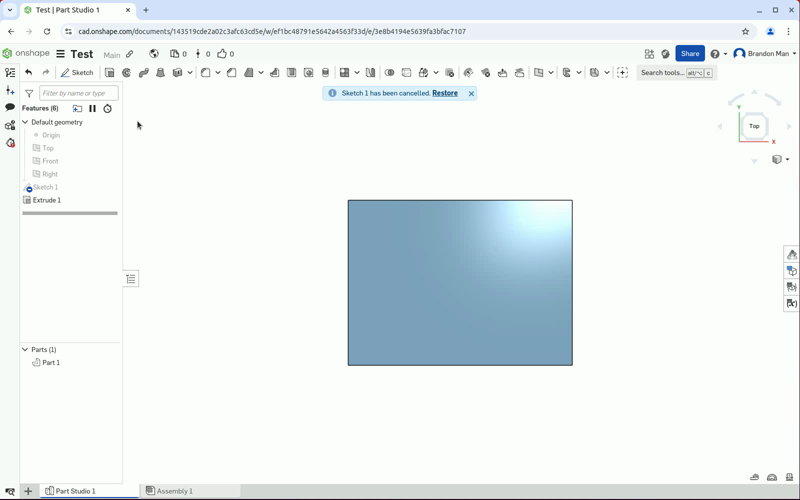
key(shift+h)
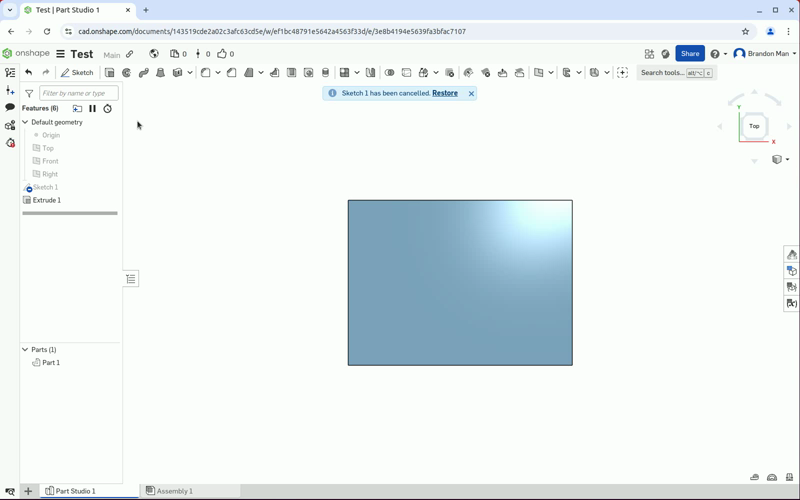
key(shift+h)
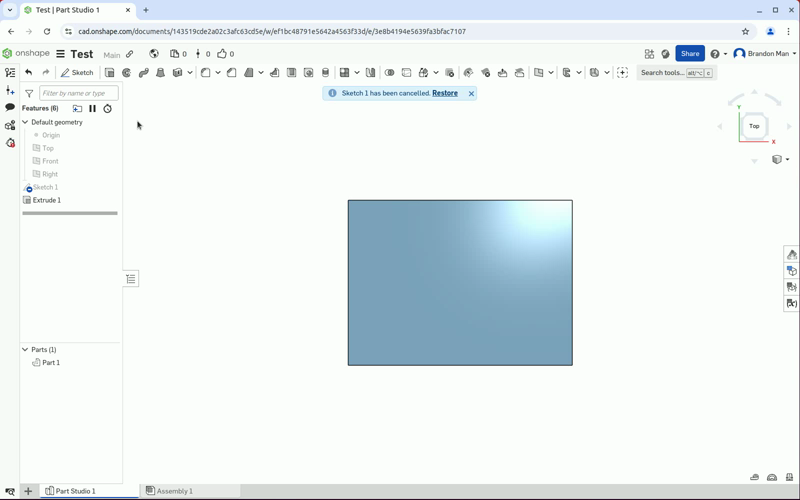
mouse_move(73, 189)
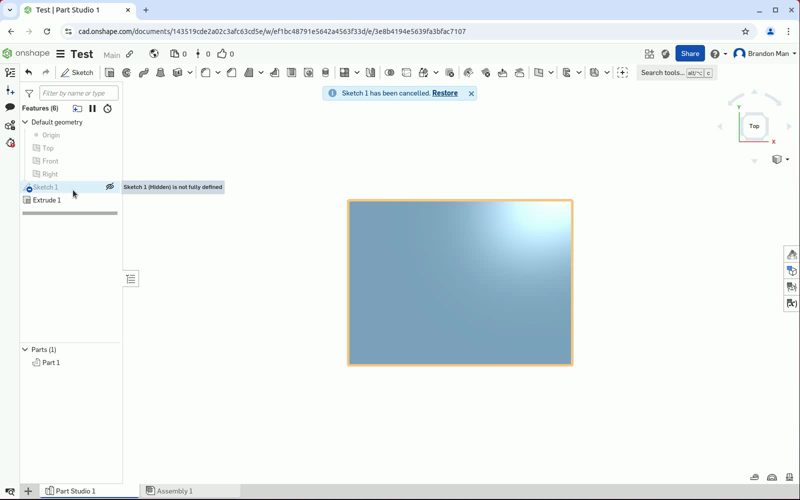
click(73, 189)
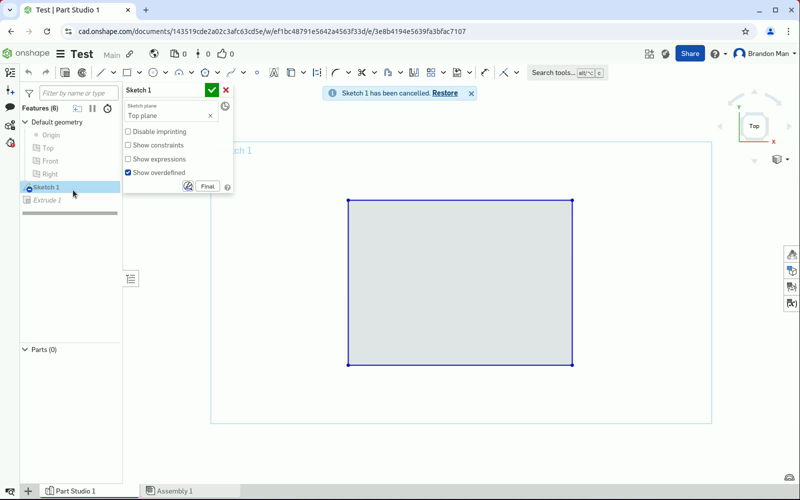
mouse_move(229, 92)
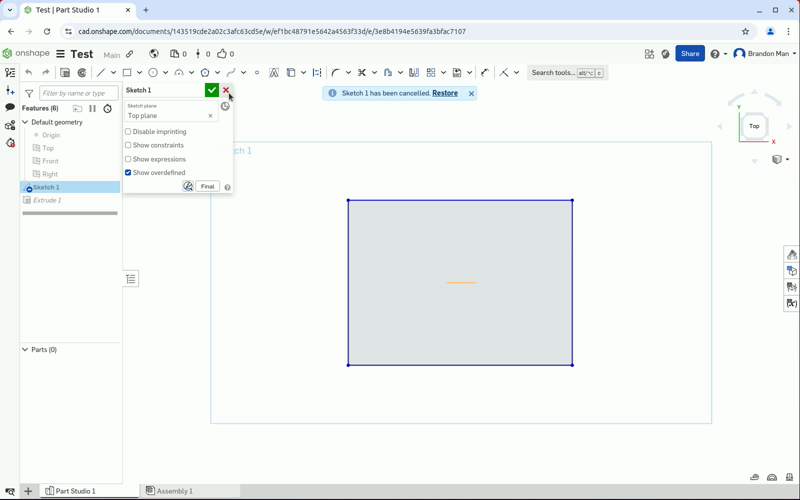
click(229, 92)
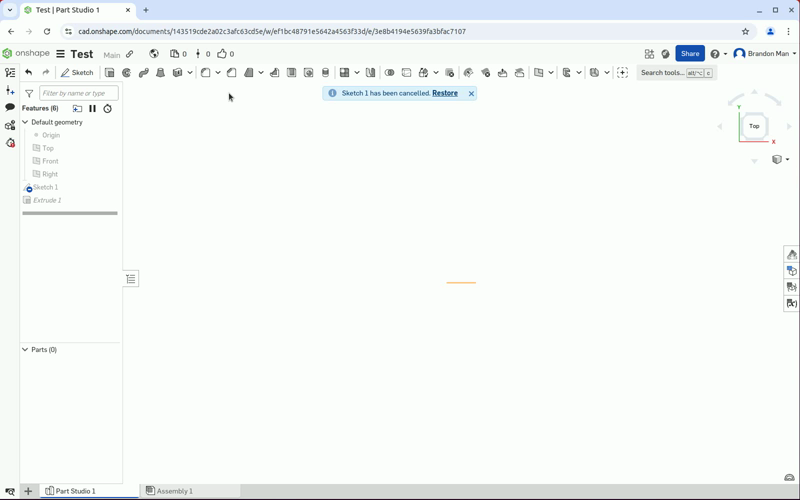
mouse_move(73, 352)
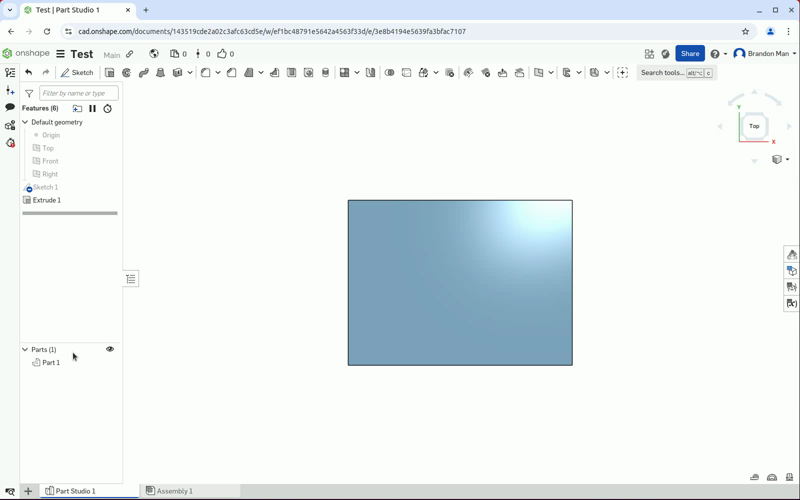
key(y)
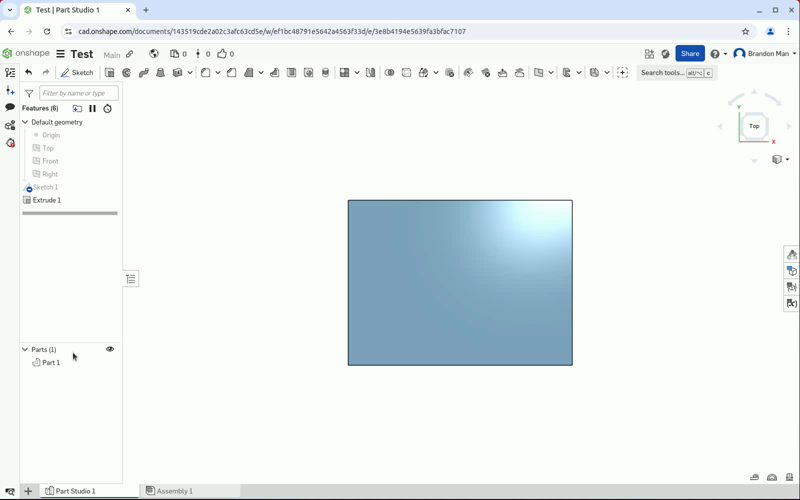
key(shift+p)
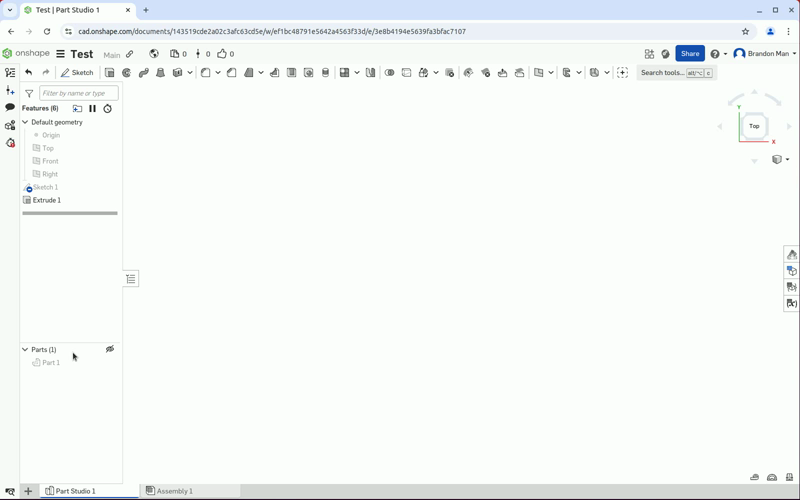
key(space)
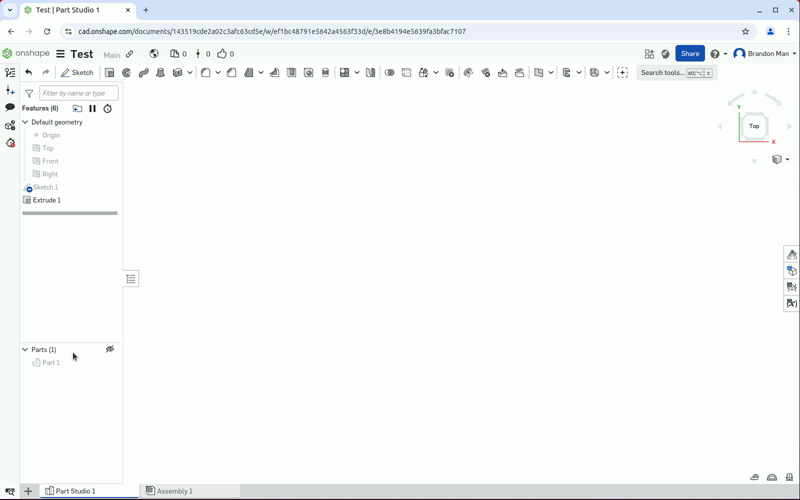
key_down(shift)
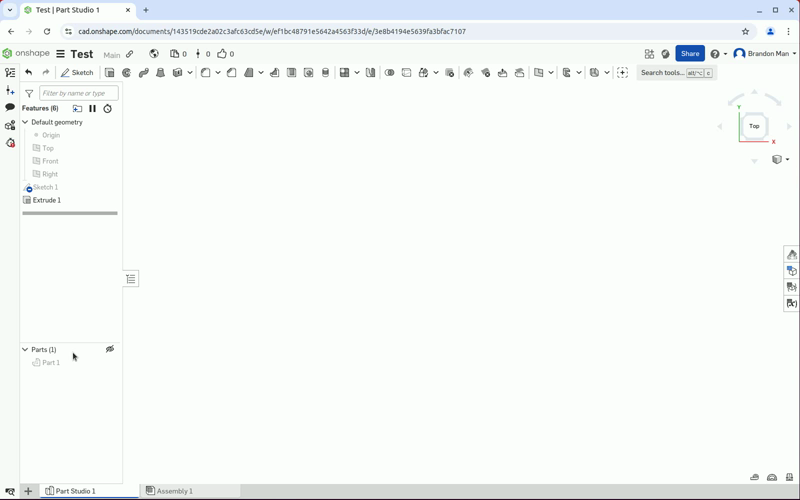
key(up)
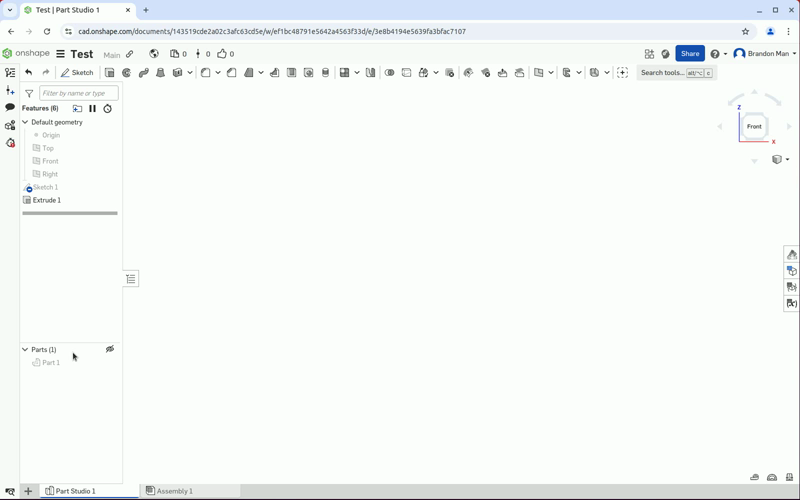
key_up(shift)
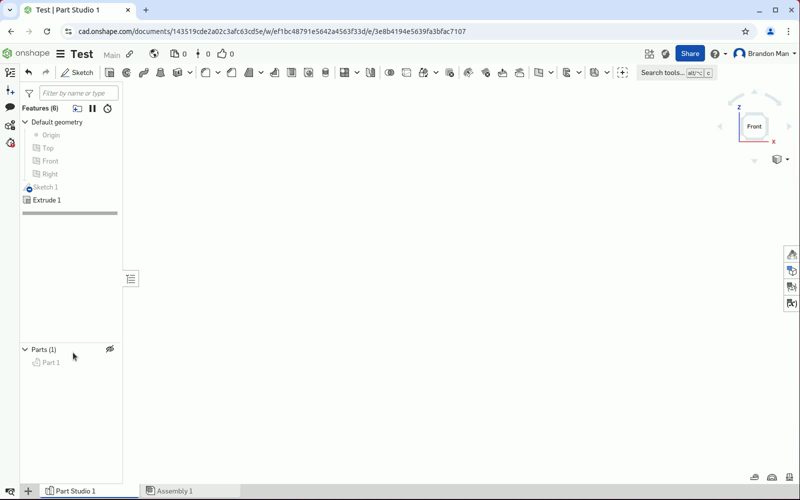
mouse_move(73, 352)
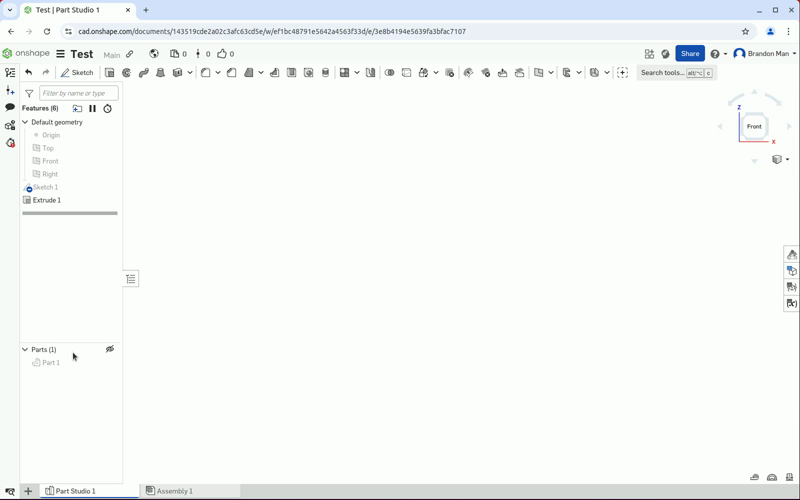
key(shift+y)
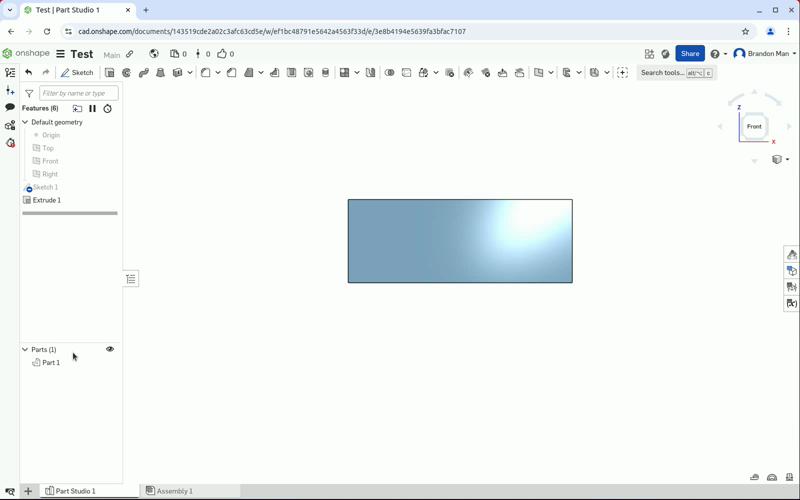
mouse_move(541, 75)
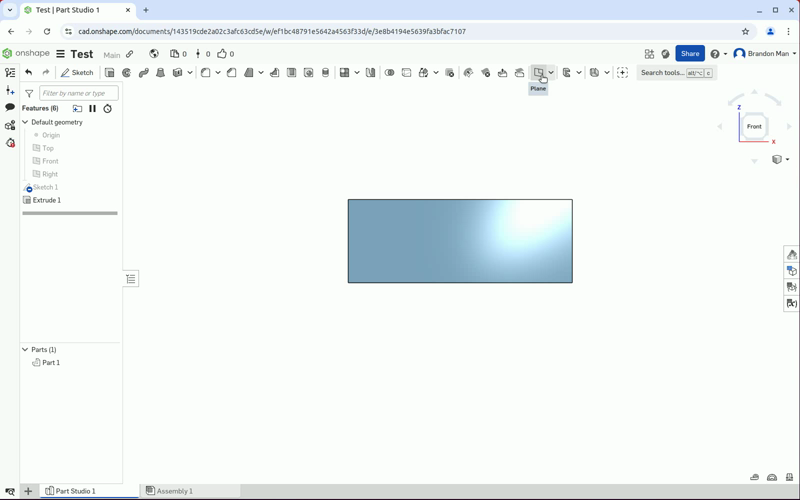
click(541, 75)
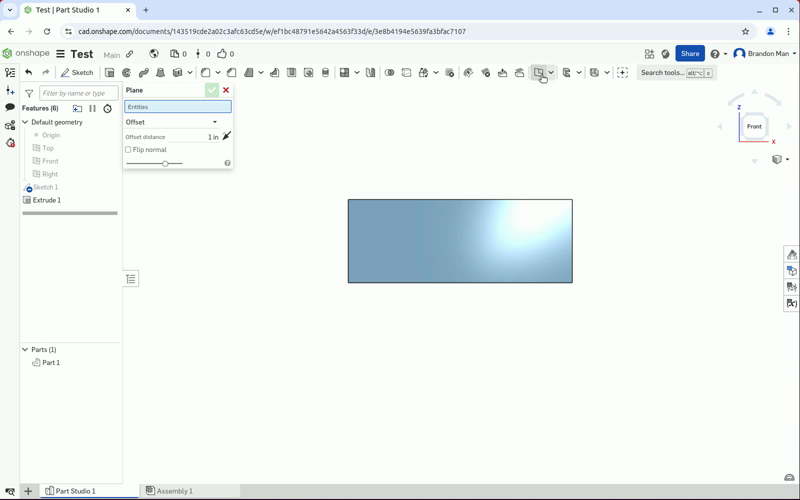
mouse_move(73, 163)
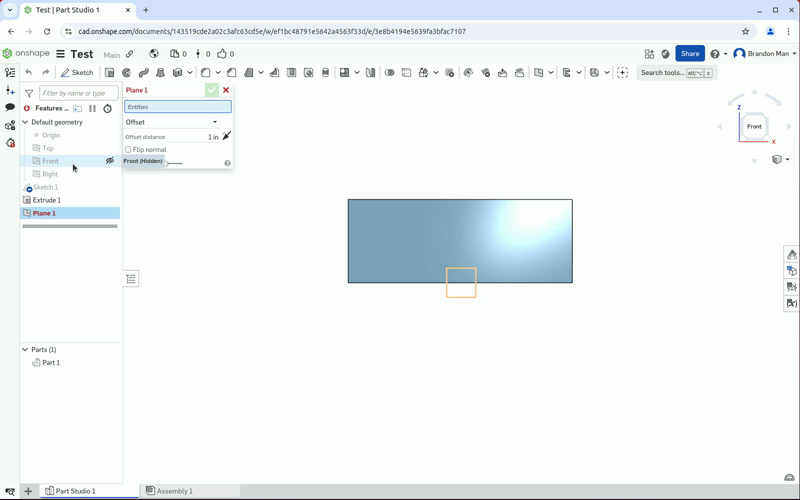
click(73, 163)
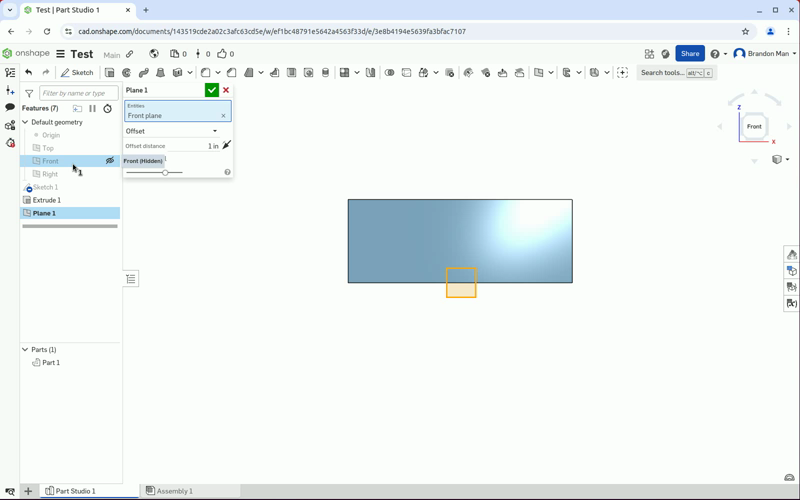
key(tab, 2)
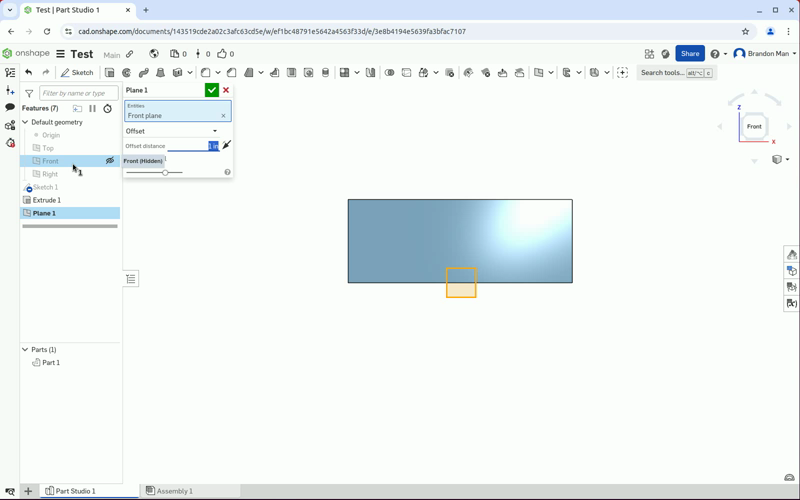
text(16.854)
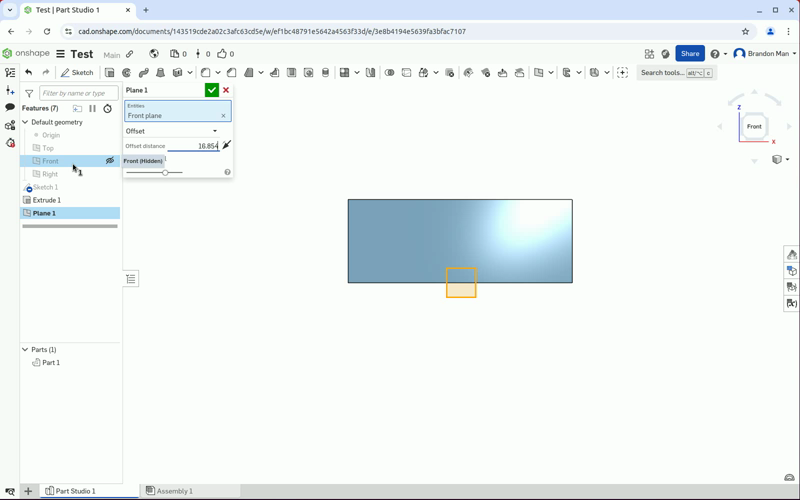
key(enter, 2)
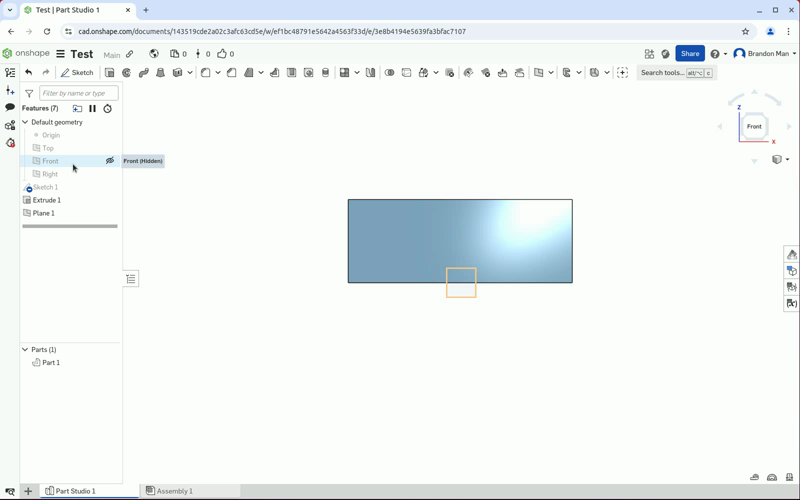
key(shift+s)
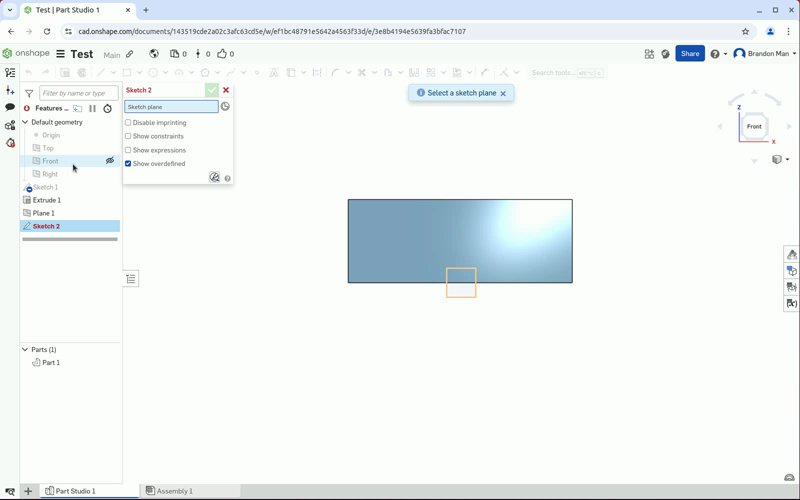
mouse_move(73, 215)
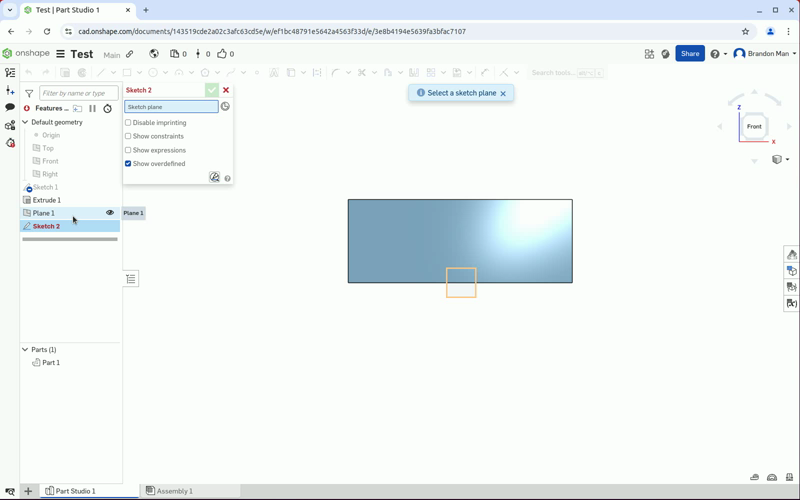
click(73, 215)
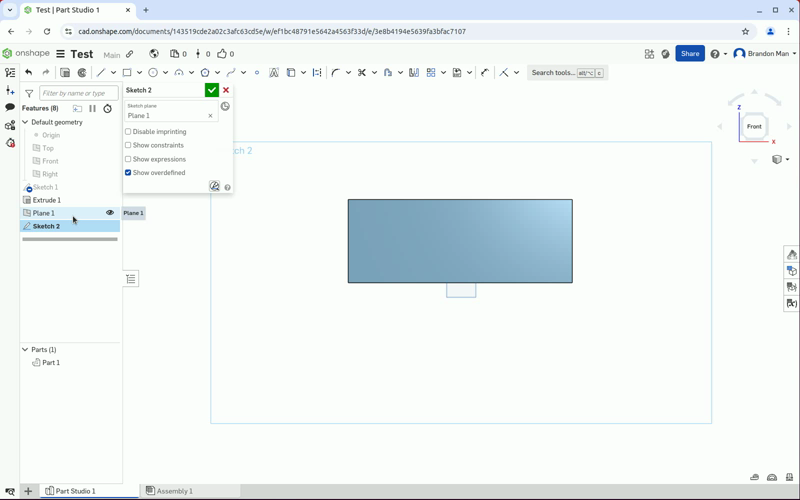
mouse_move(73, 352)
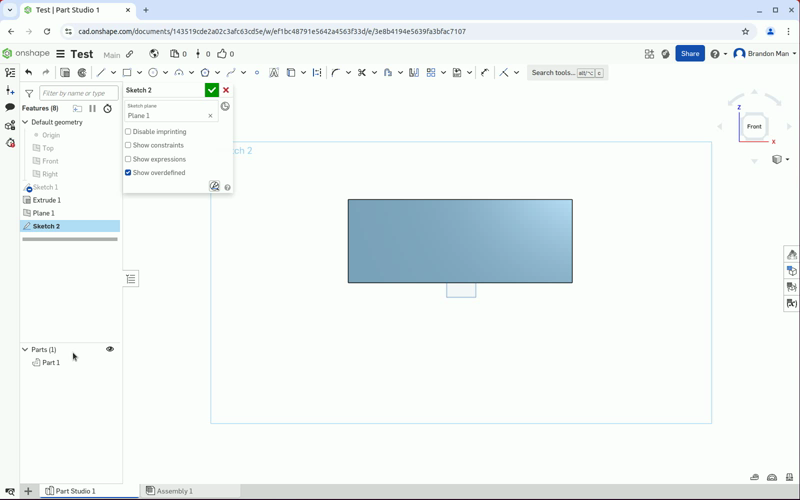
key(y)
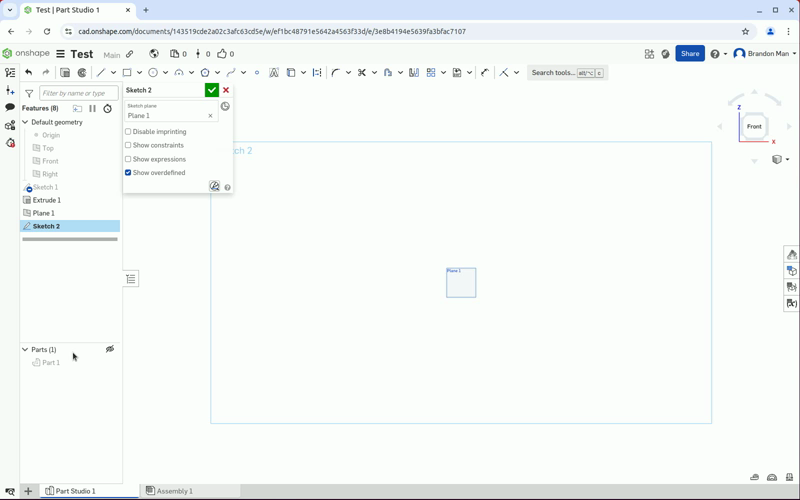
key(l)
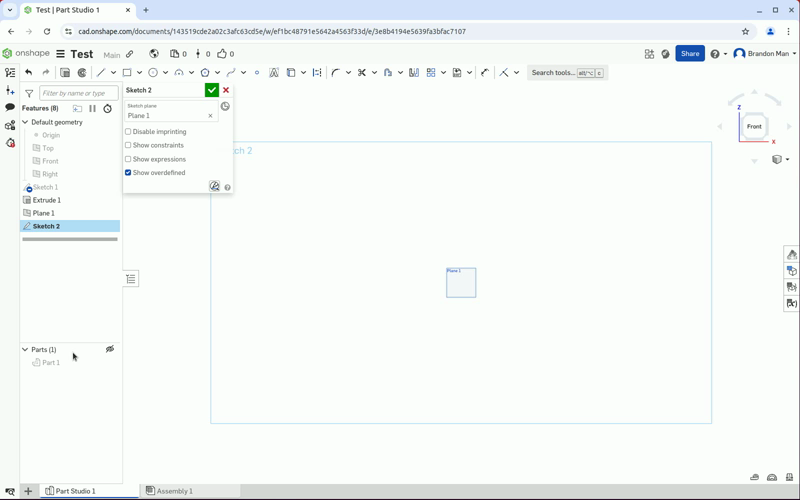
key_down(shift)
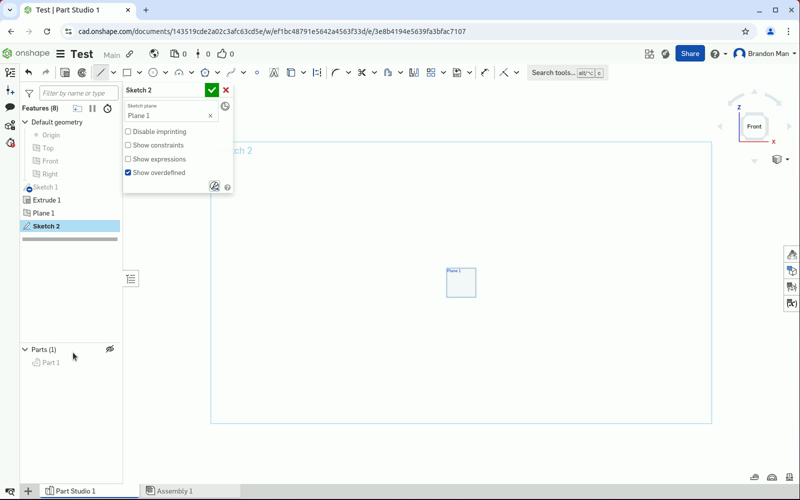
mouse_move(370, 270)
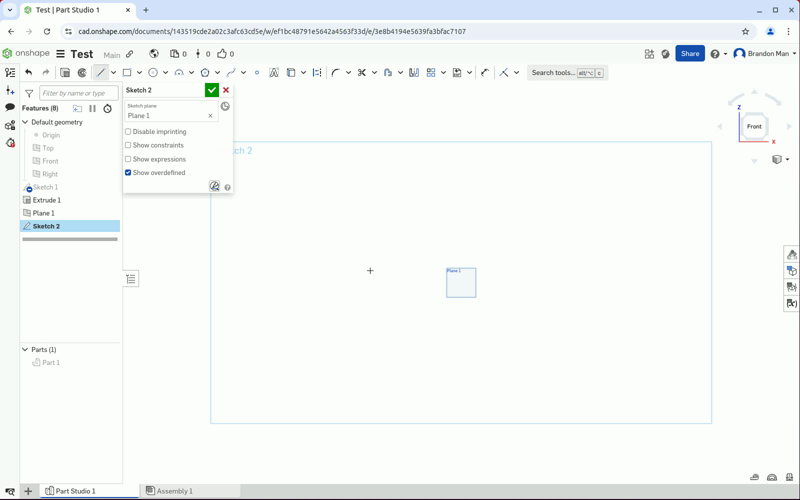
click(370, 270)
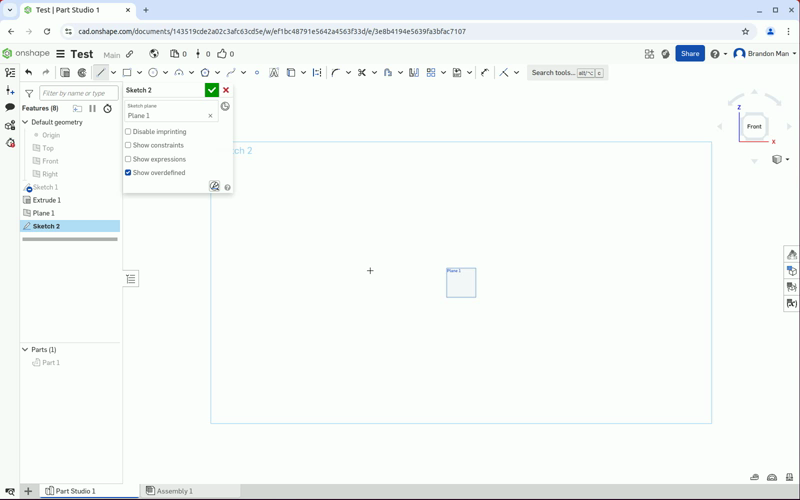
key_up(shift)
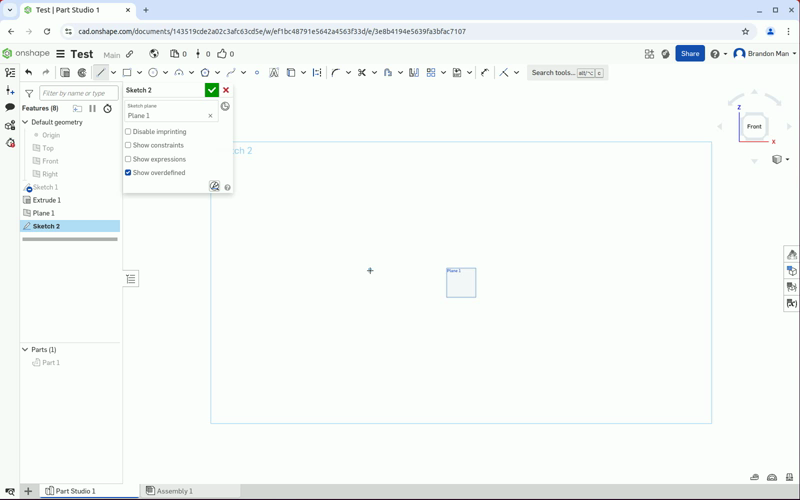
key_down(shift)
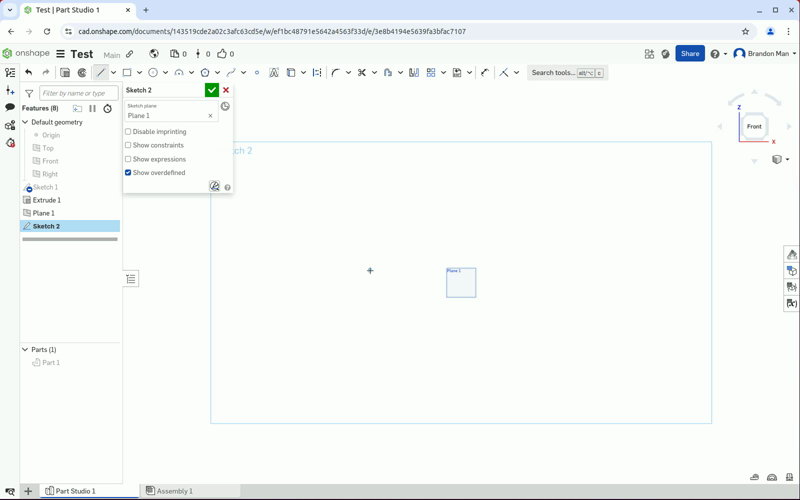
mouse_move(550, 270)
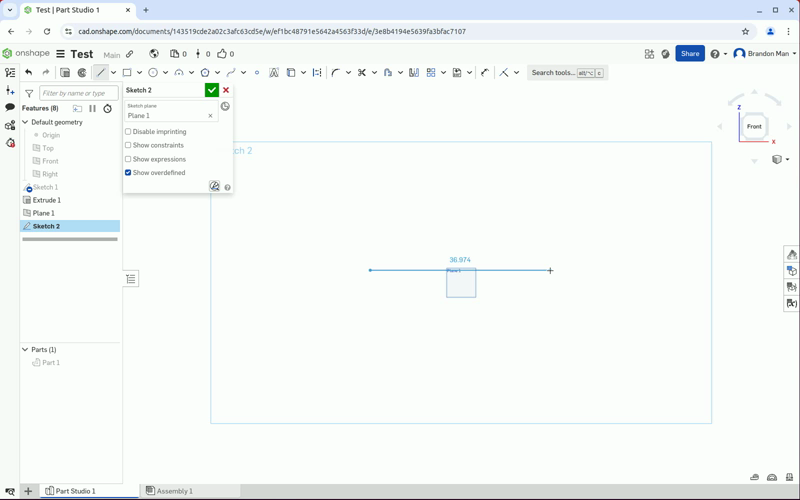
click(550, 270)
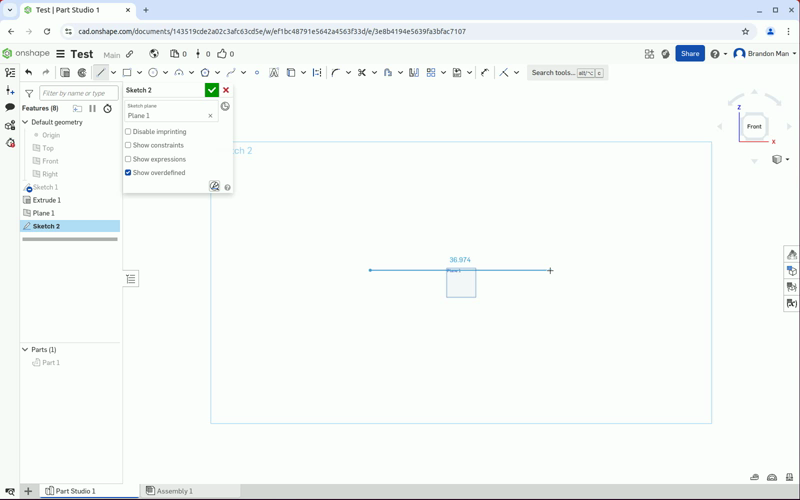
key_up(shift)
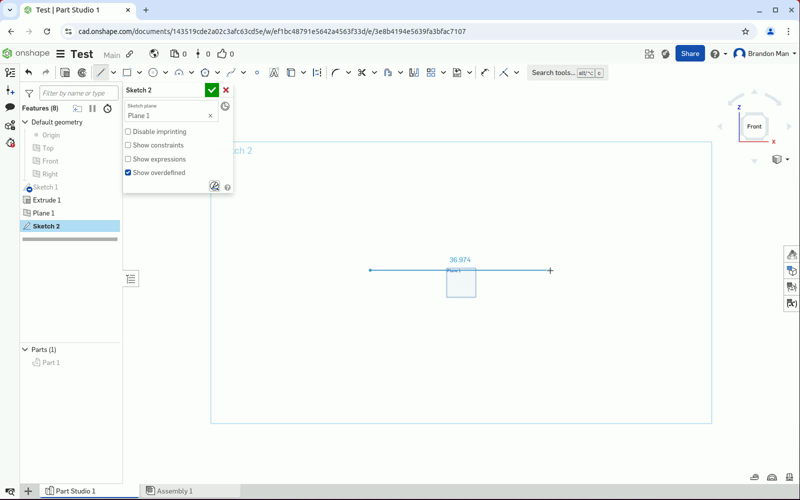
key_down(shift)
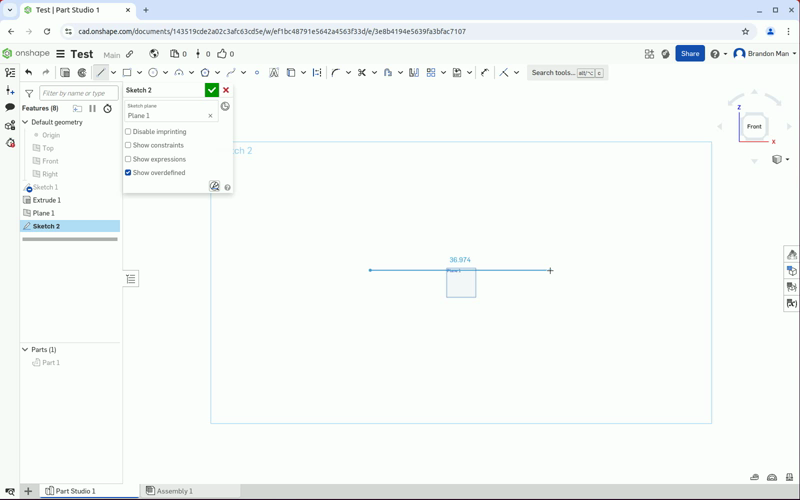
mouse_move(580, 270)
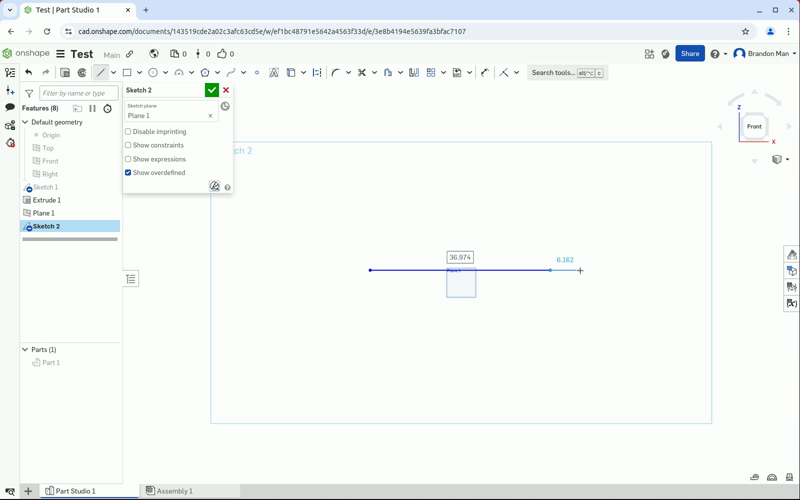
mouse_move(550, 215)
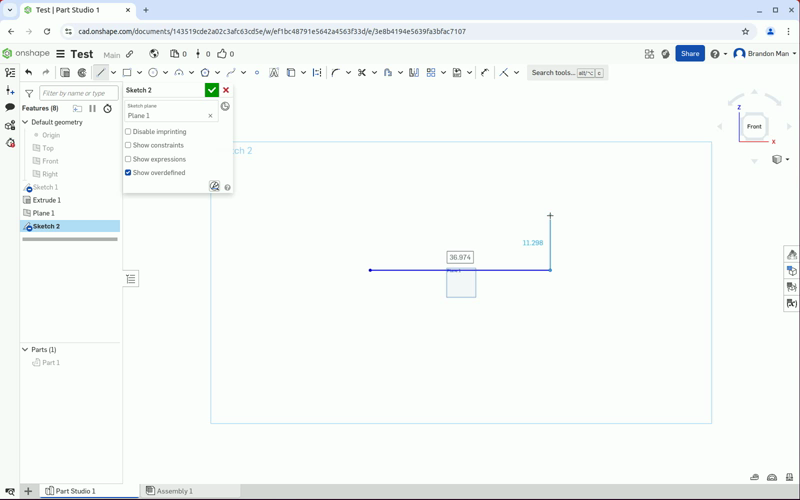
click(550, 215)
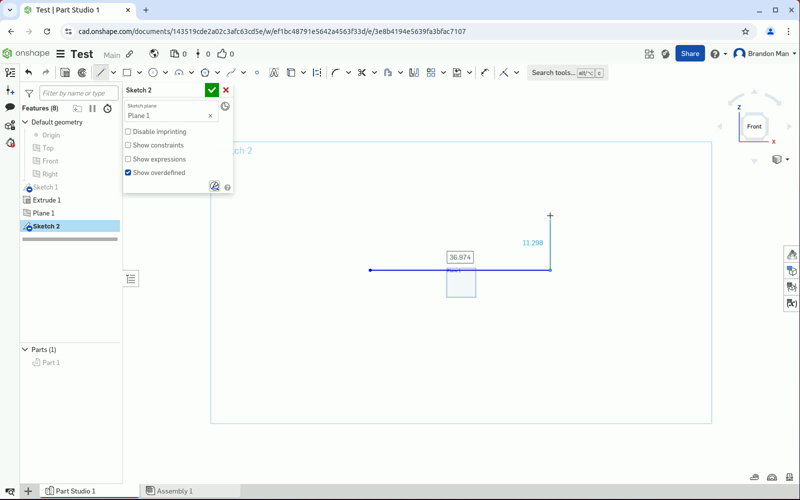
key_up(shift)
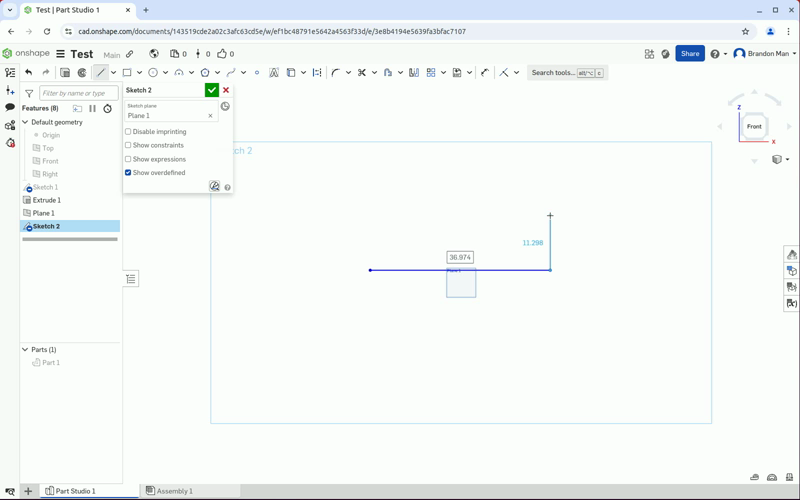
key_down(shift)
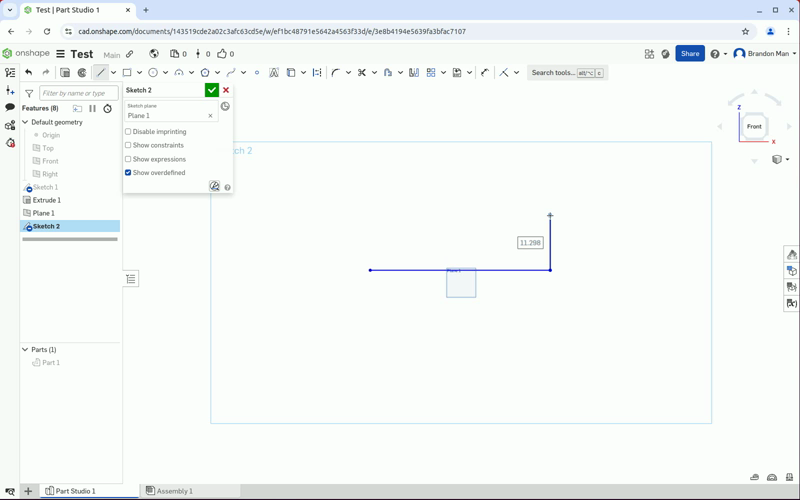
mouse_move(370, 215)
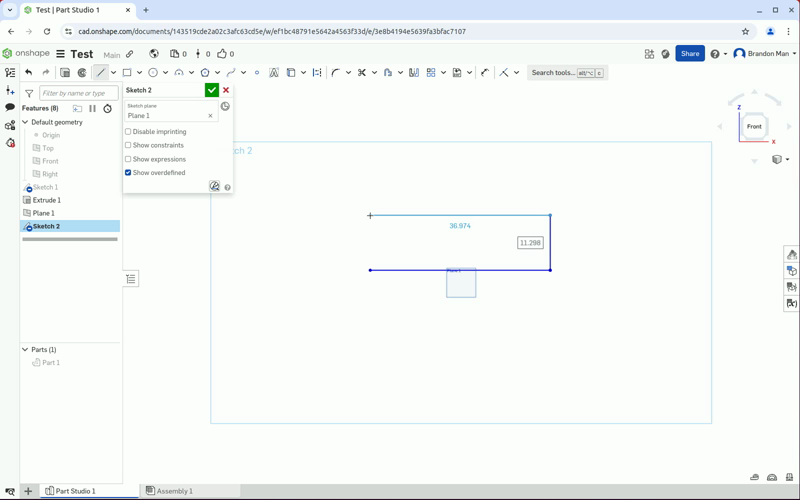
click(370, 215)
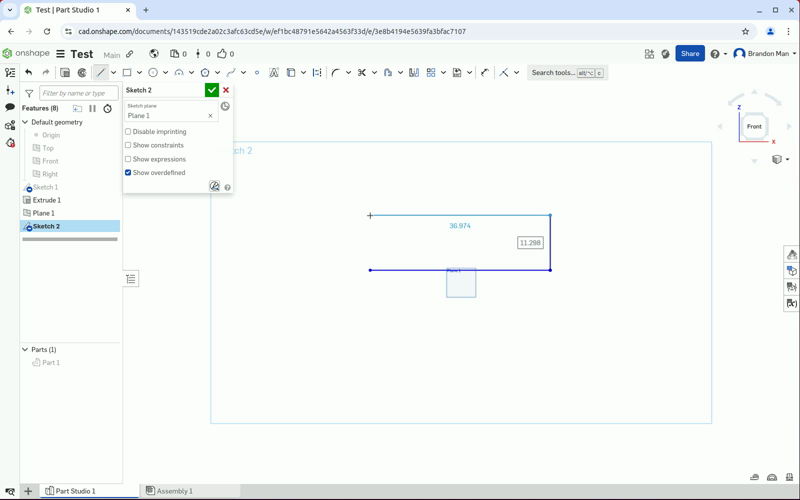
key_up(shift)
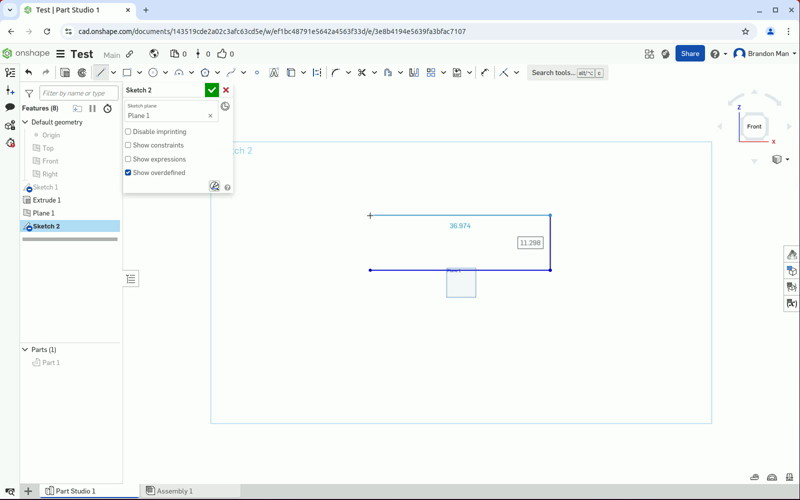
mouse_move(400, 215)
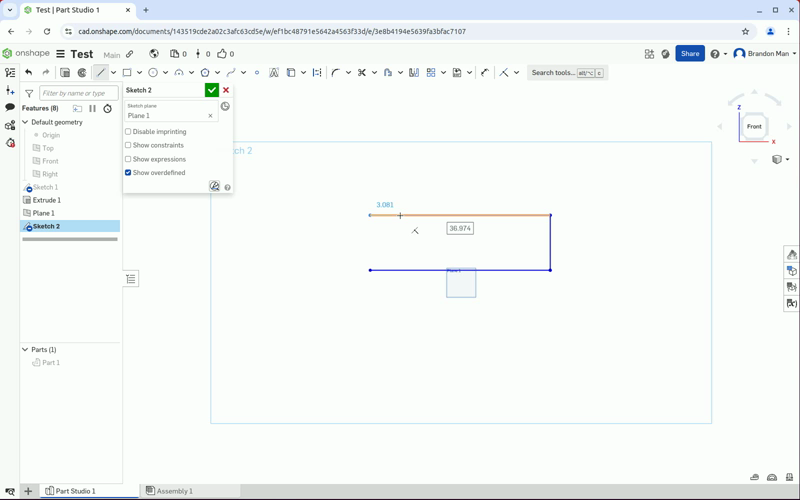
key_down(shift)
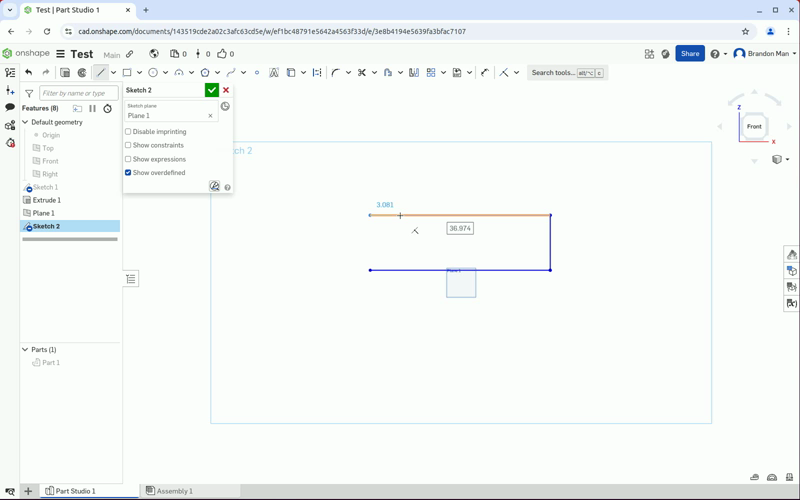
mouse_move(370, 270)
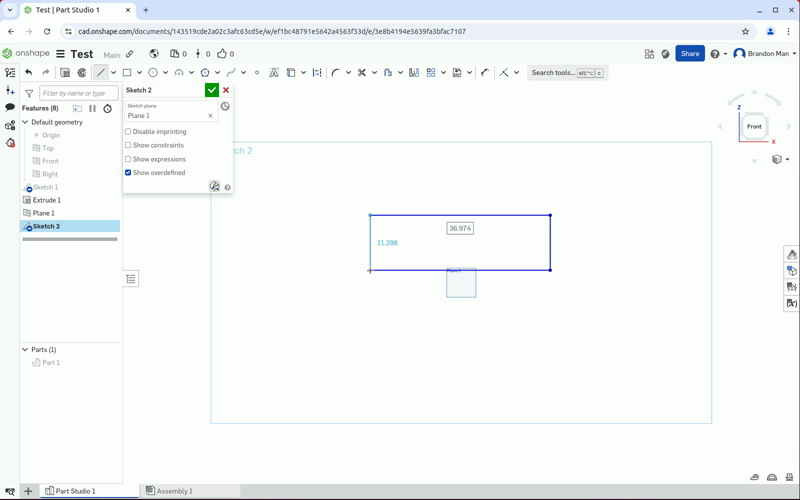
key_up(shift)
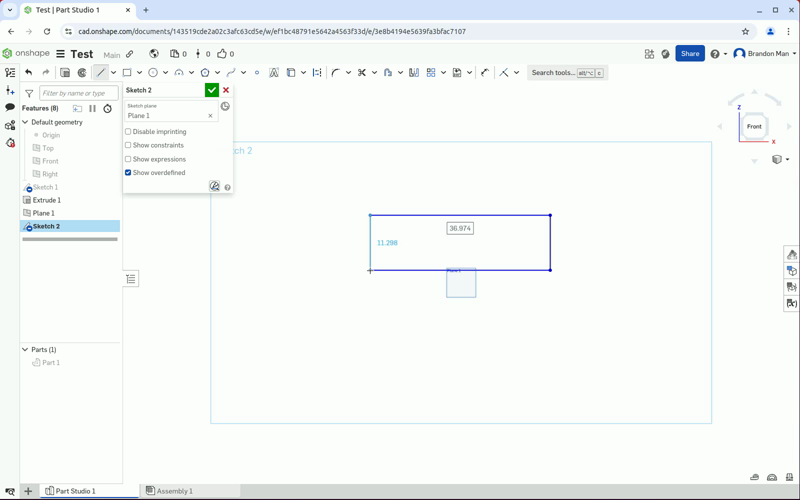
click(370, 270)
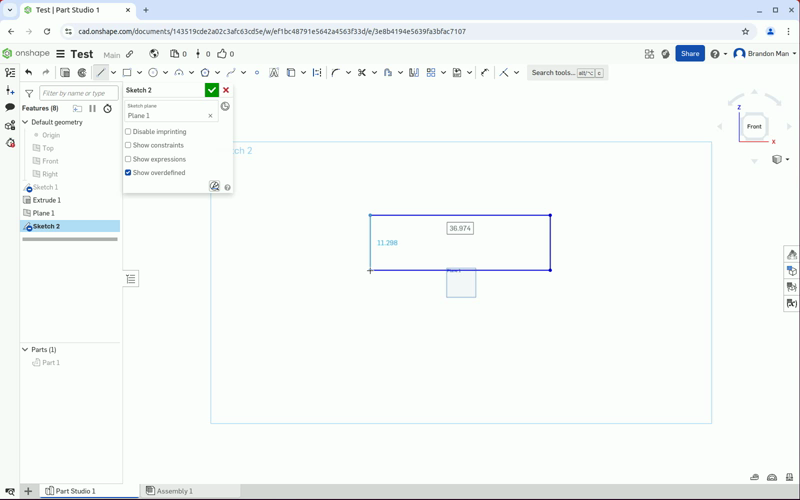
key(esc)
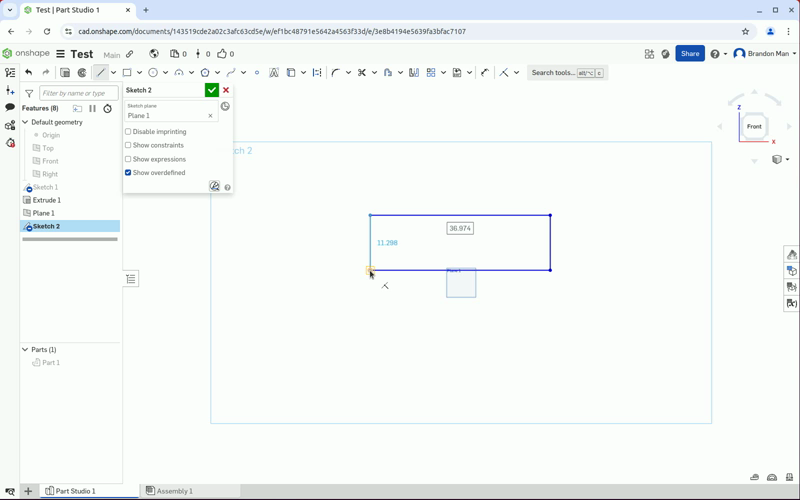
mouse_move(431, 226)
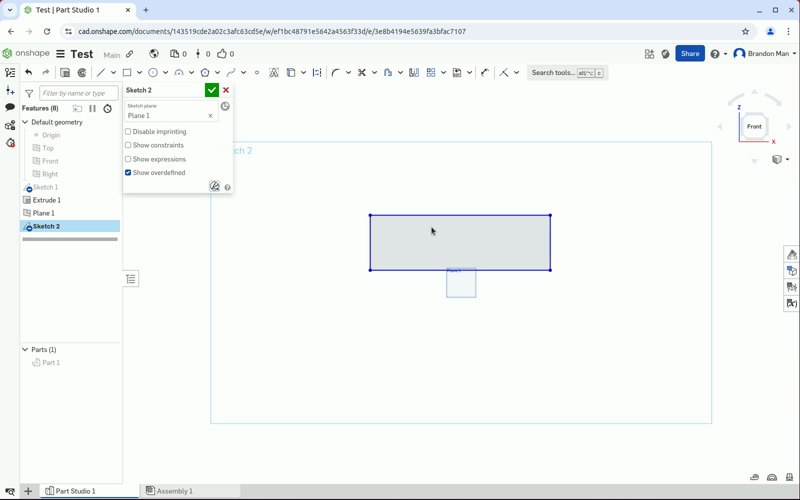
click(431, 226)
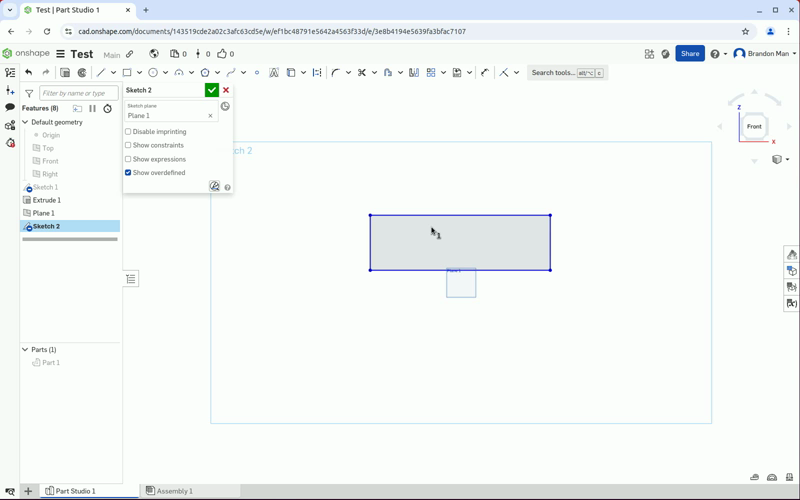
mouse_move(73, 352)
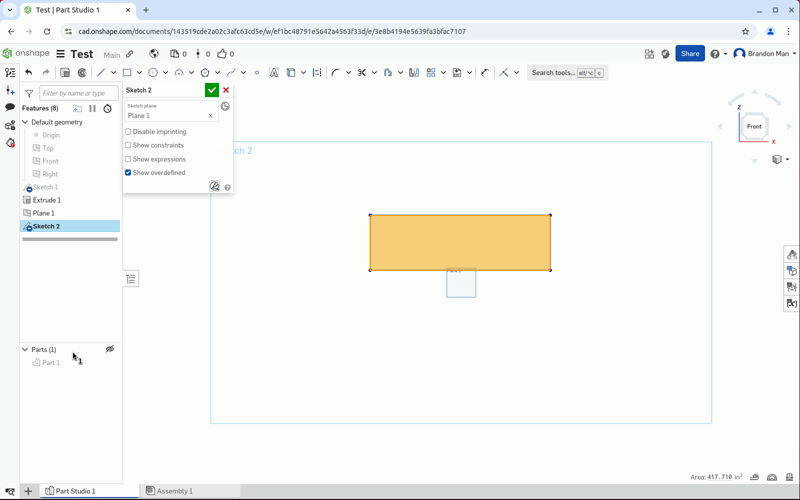
key(shift+y)
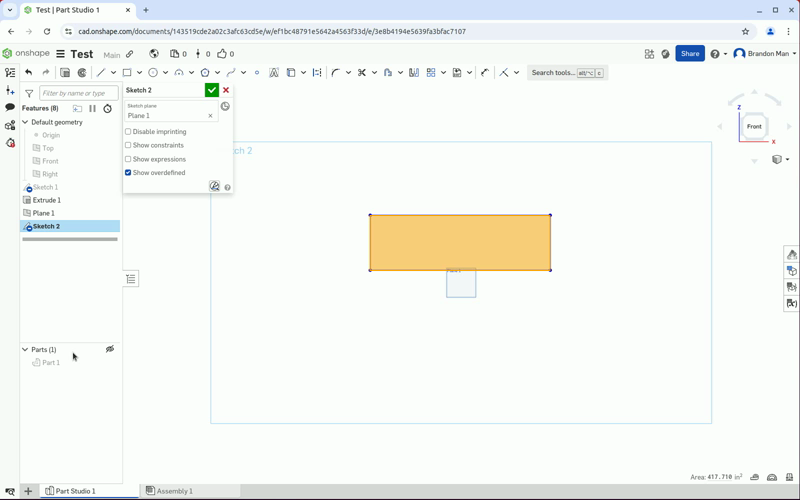
key(shift+e)
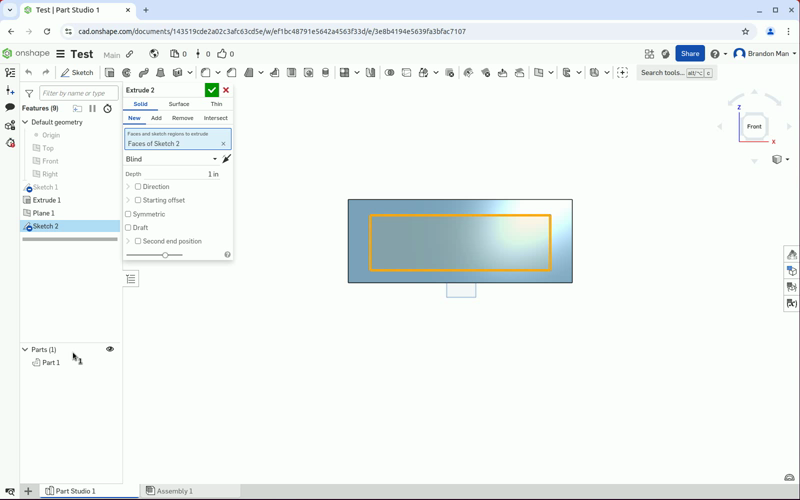
mouse_move(143, 106)
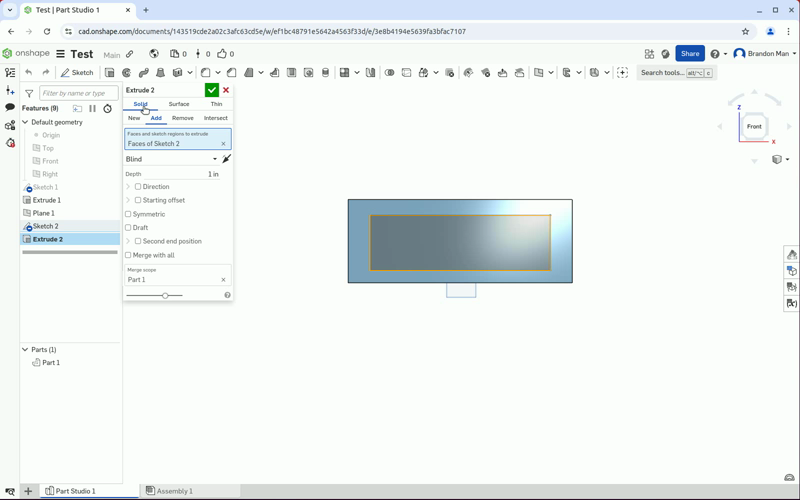
click(143, 106)
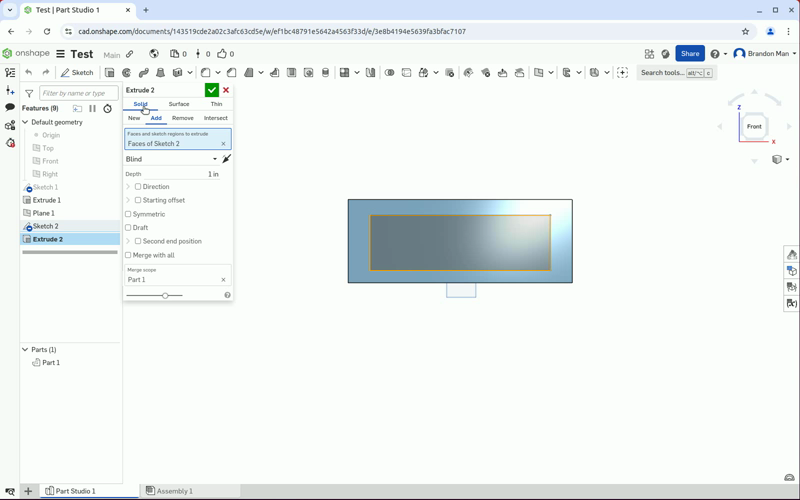
mouse_move(186, 120)
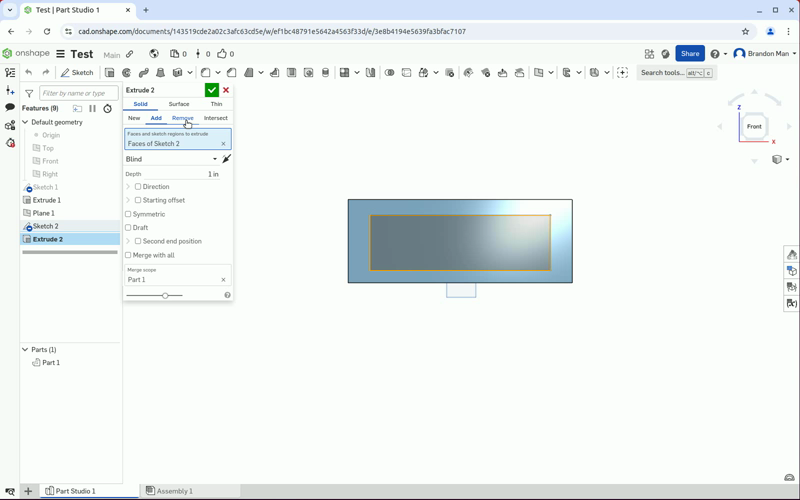
click(186, 120)
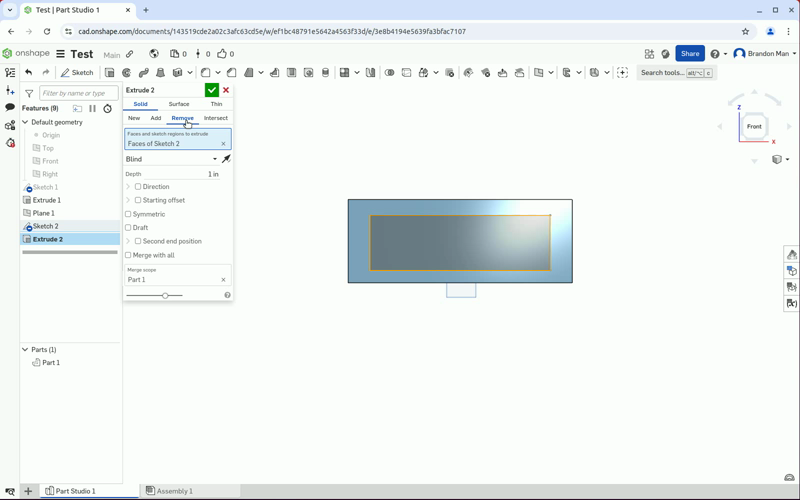
key(tab, 4)
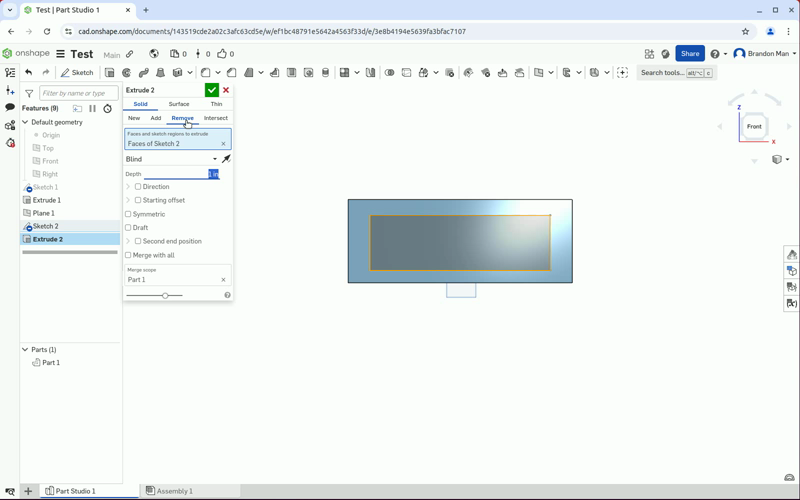
text(28.645)
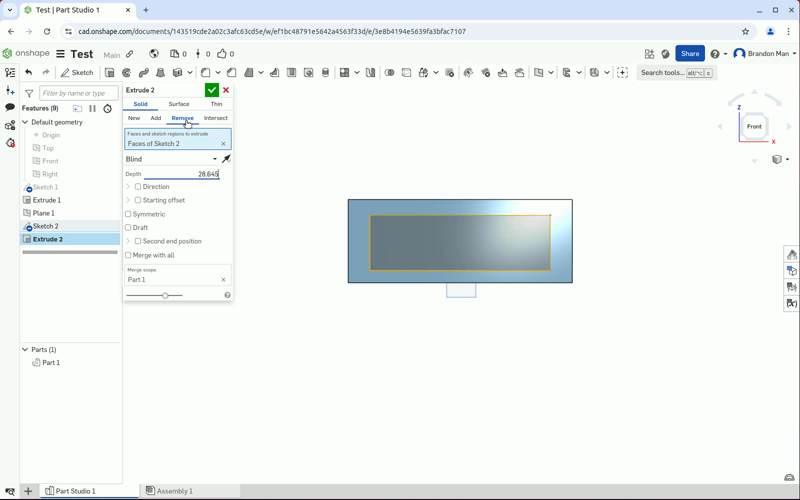
key(tab, 6)
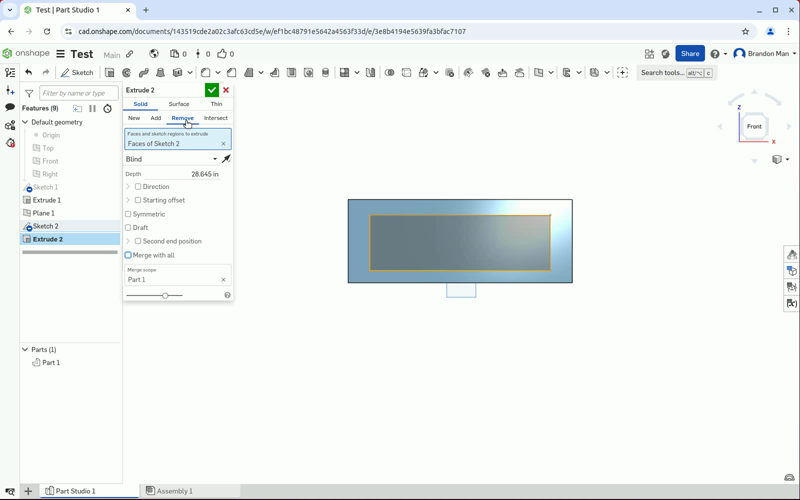
key(space)
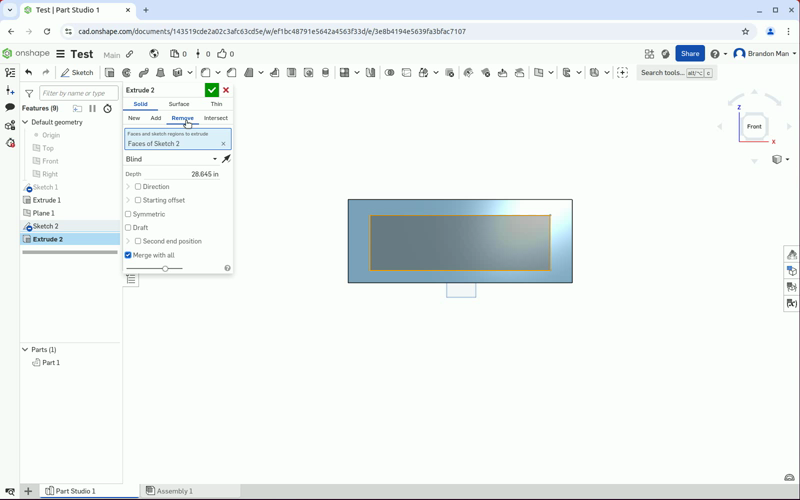
key(enter)
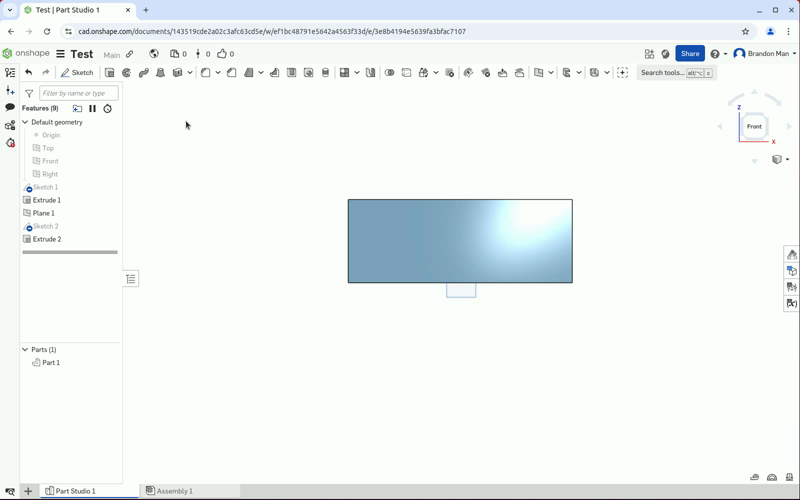
key(shift+h)
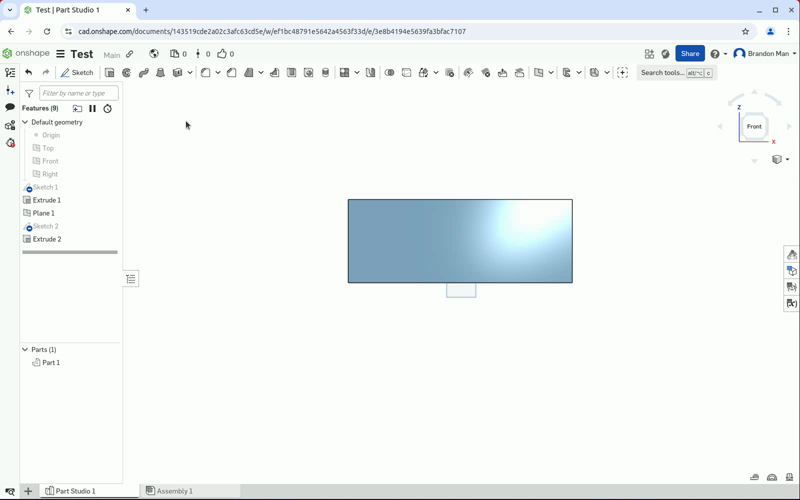
key(shift+h)
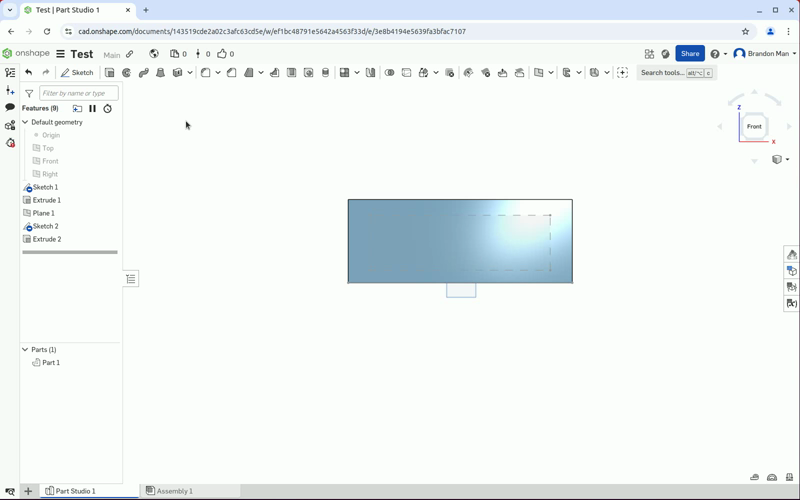
key(shift+7)
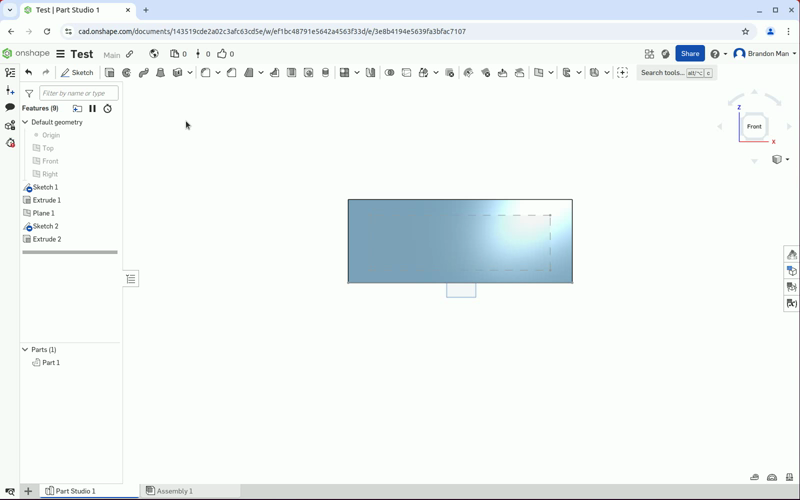
key(left, 2)
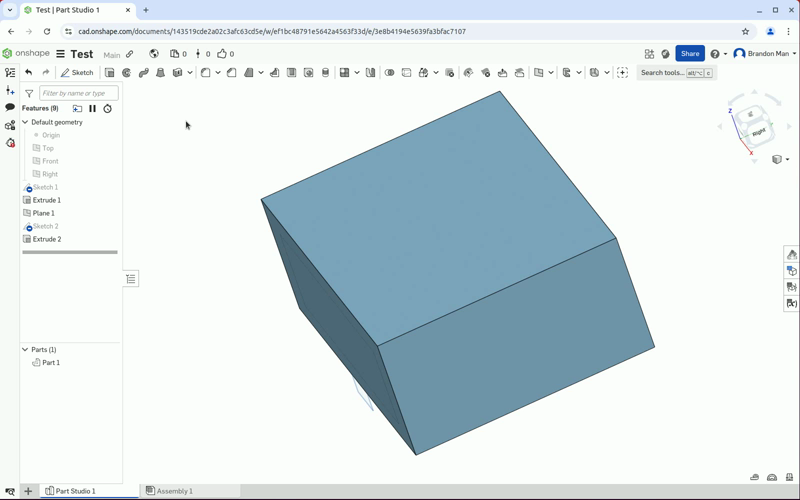
key(down, 2)
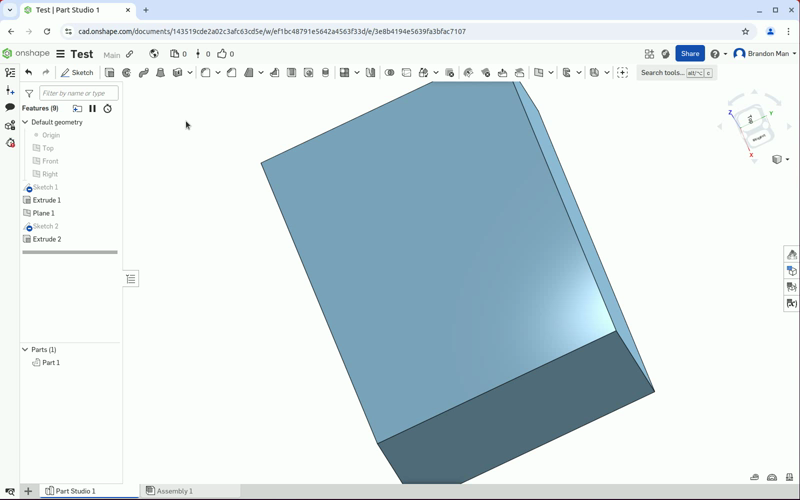
key(up, 2)
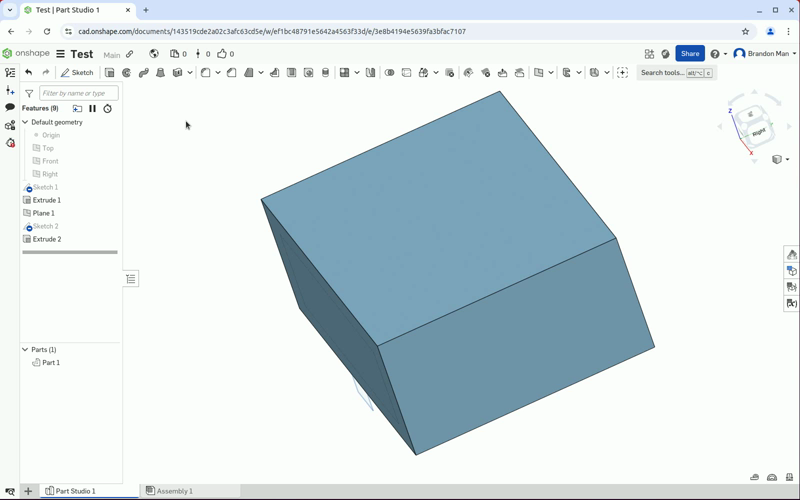
key(right, 2)
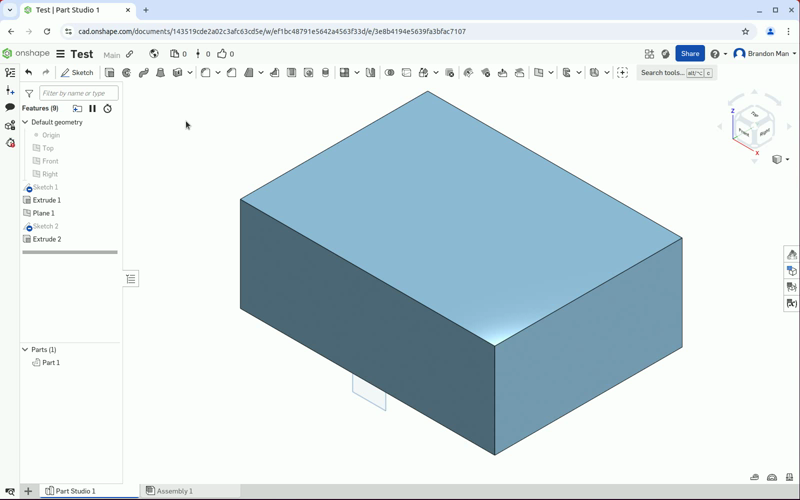
mouse_move(73, 189)
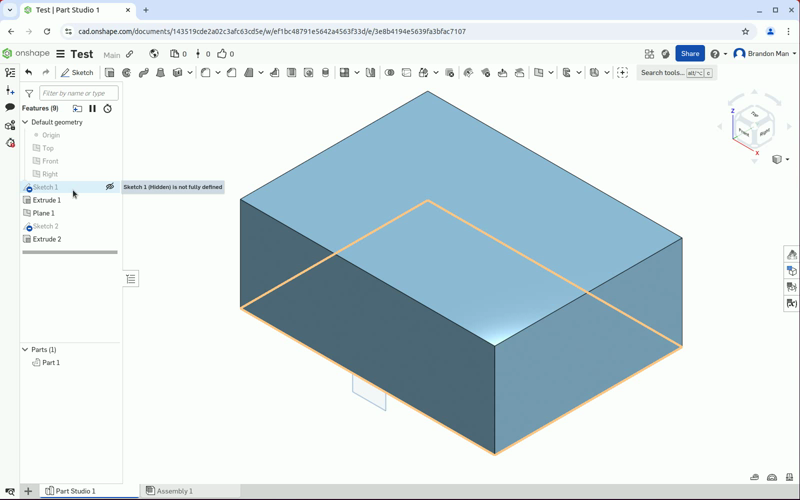
click(73, 189)